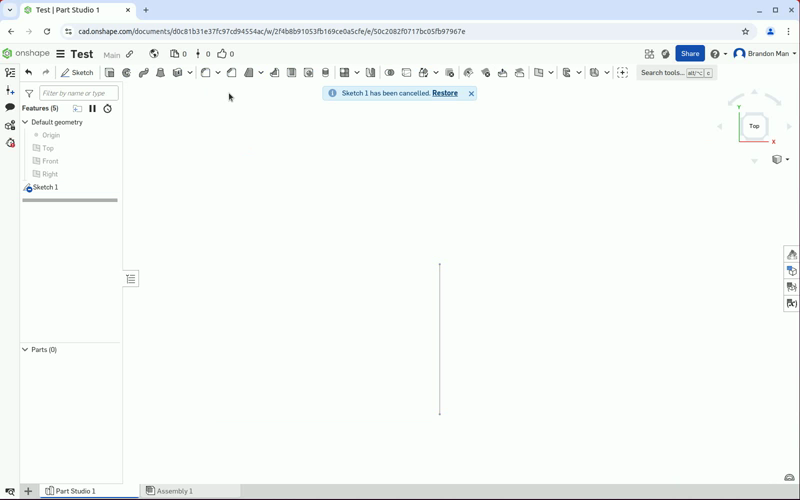
key(shift+h)
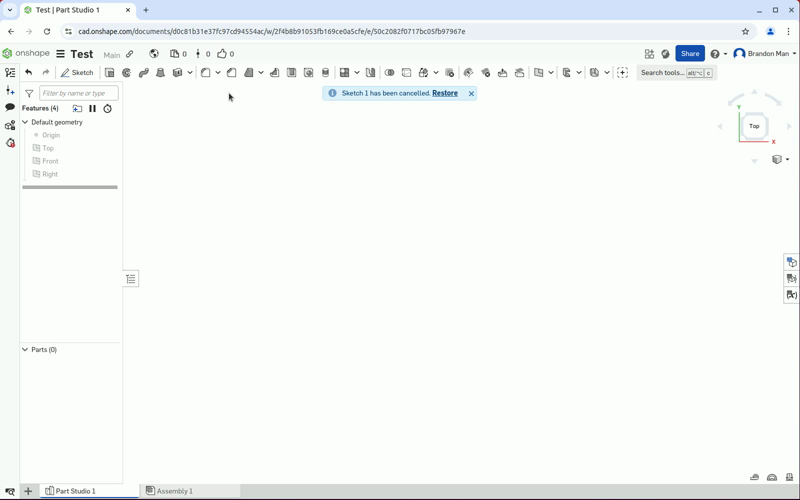
mouse_move(73, 352)
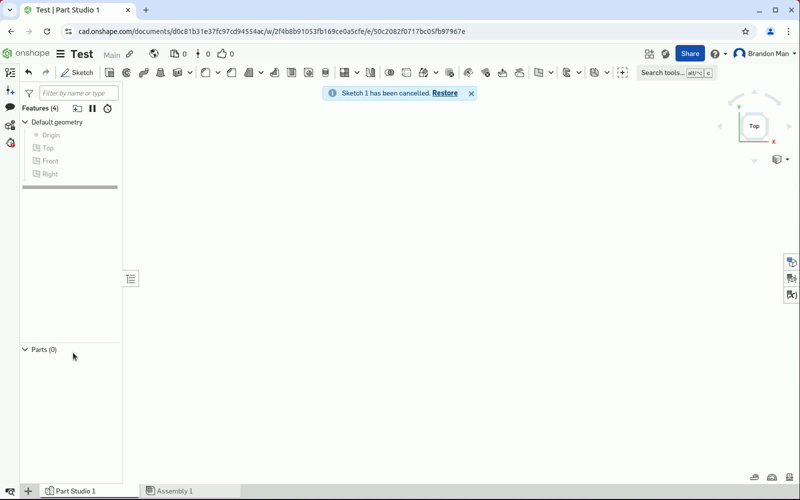
key(y)
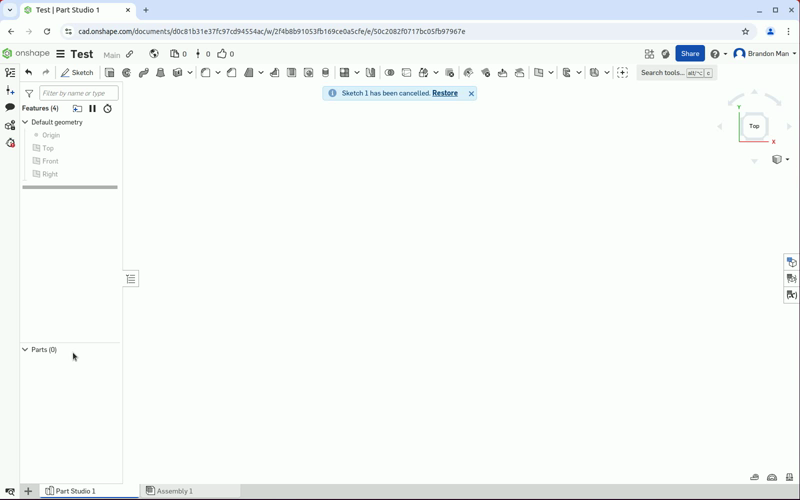
key(shift+p)
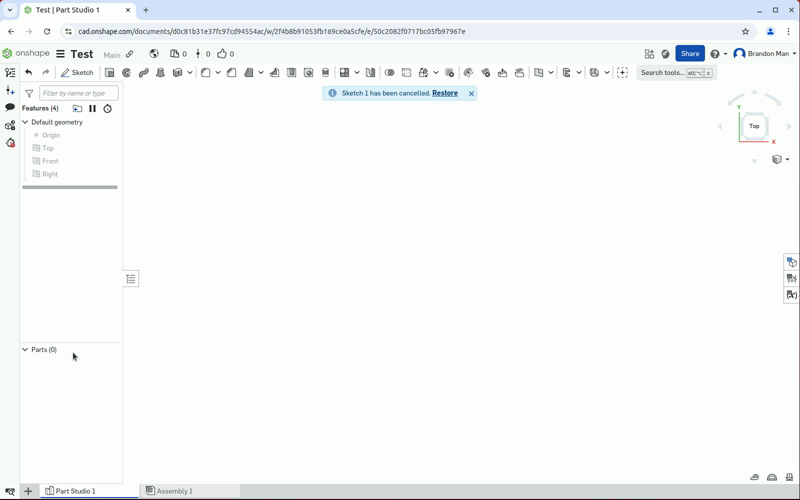
key(space)
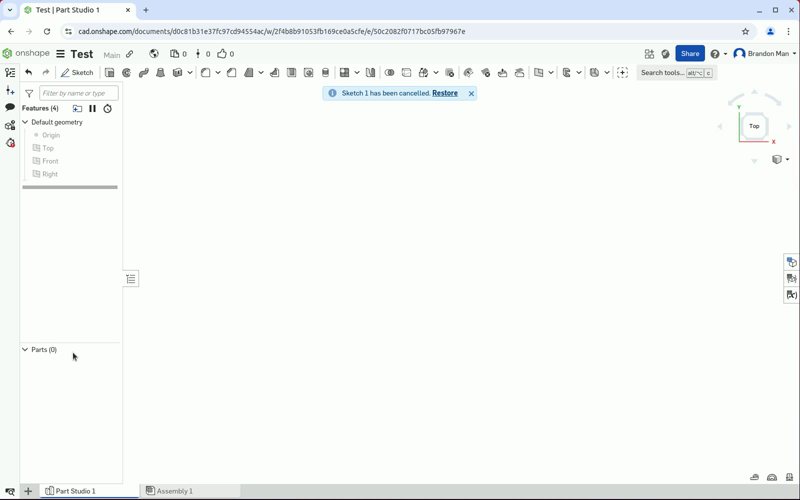
key_down(shift)
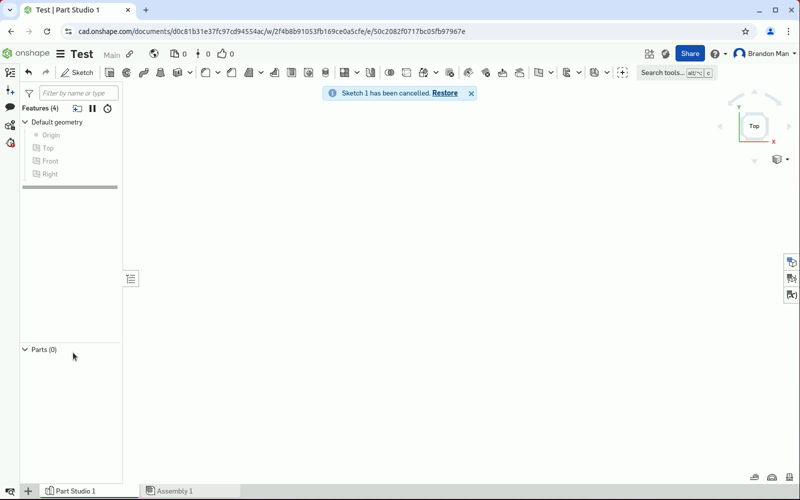
key(up)
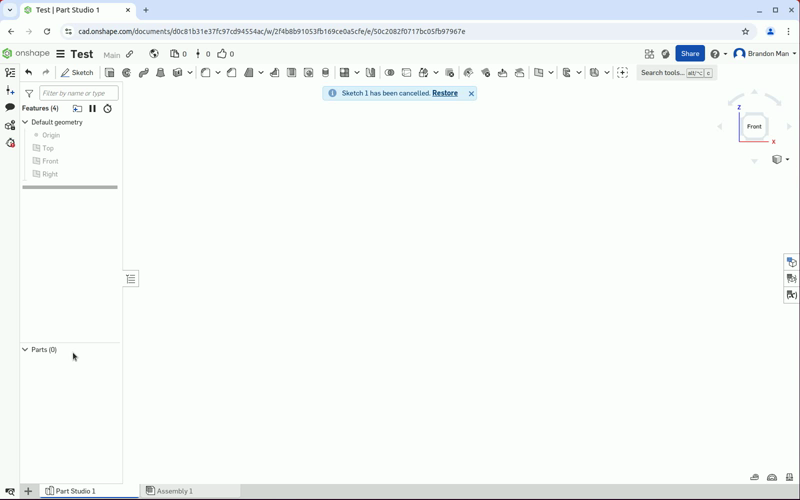
key_up(shift)
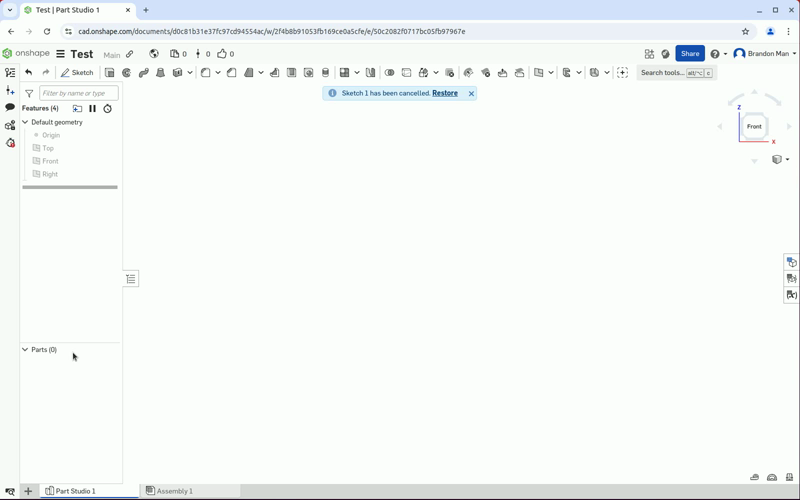
mouse_move(73, 352)
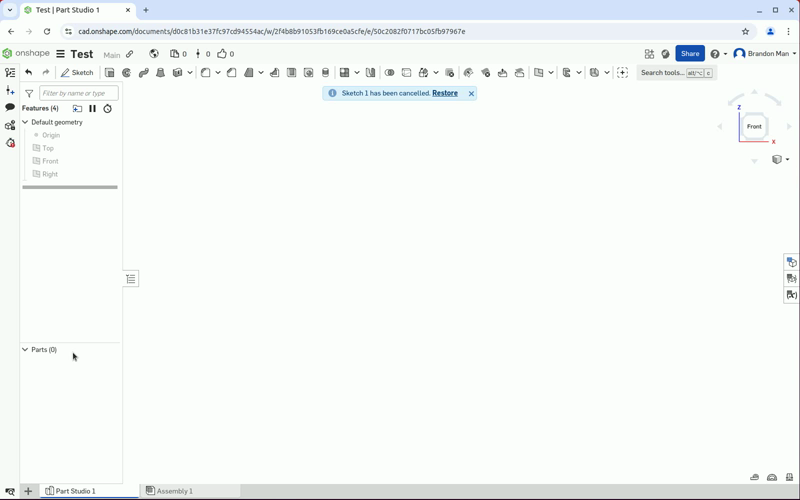
key(shift+y)
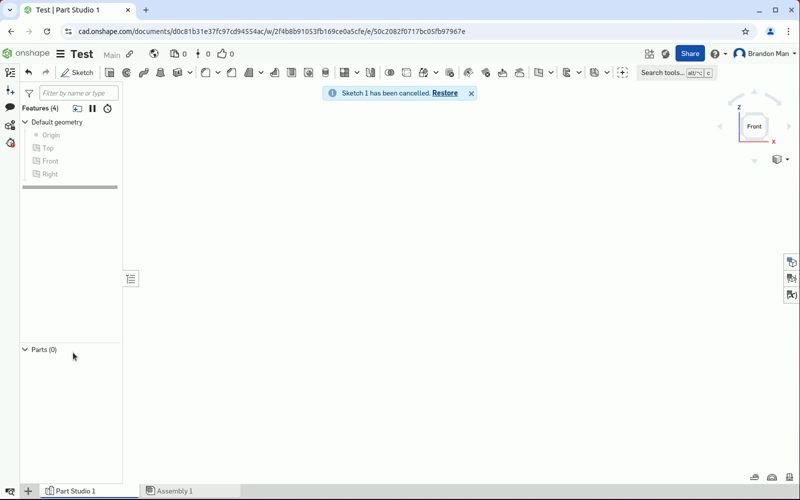
key(shift+s)
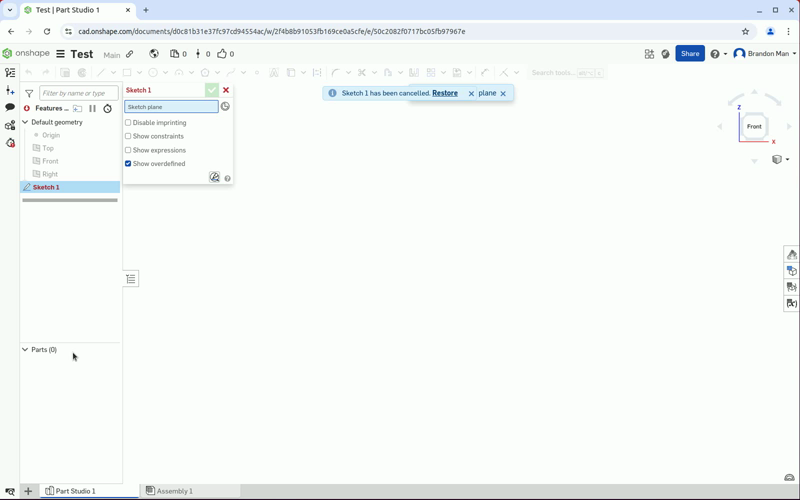
mouse_move(73, 163)
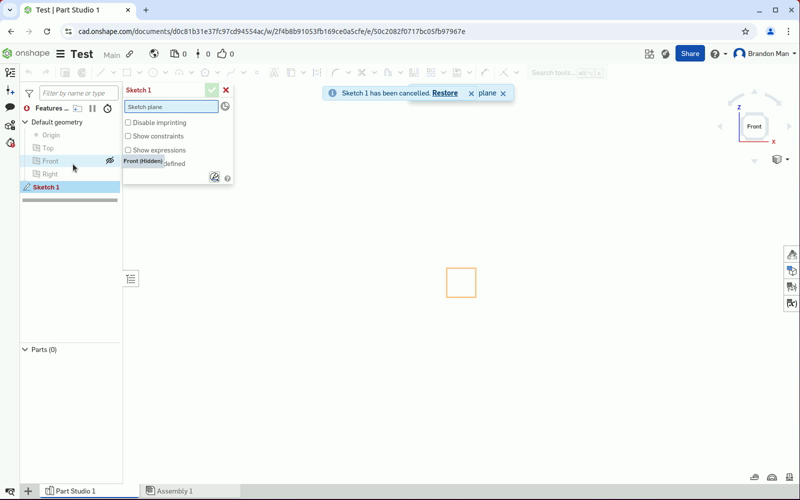
click(73, 163)
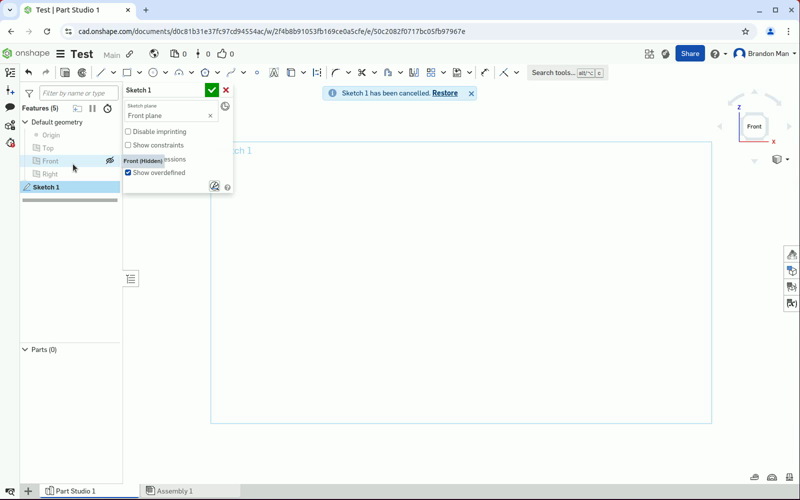
mouse_move(73, 352)
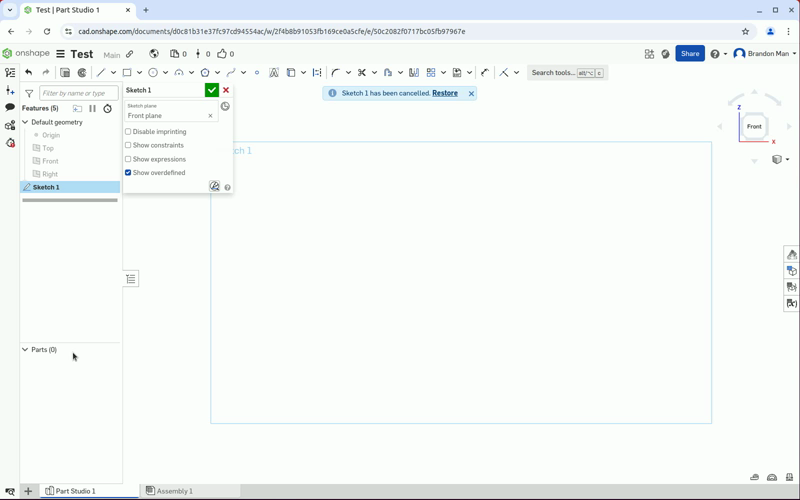
key(y)
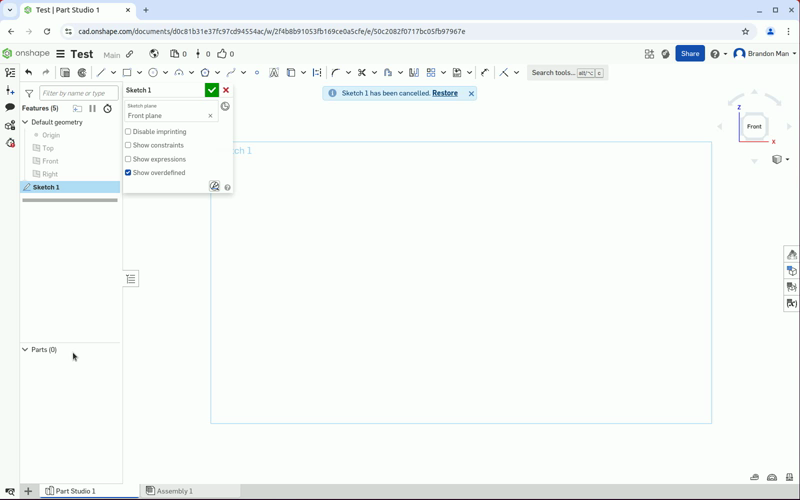
key(l)
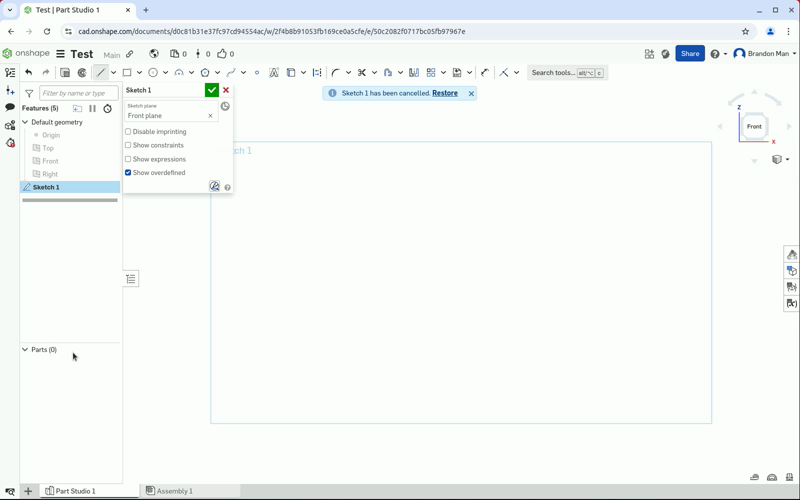
key_down(shift)
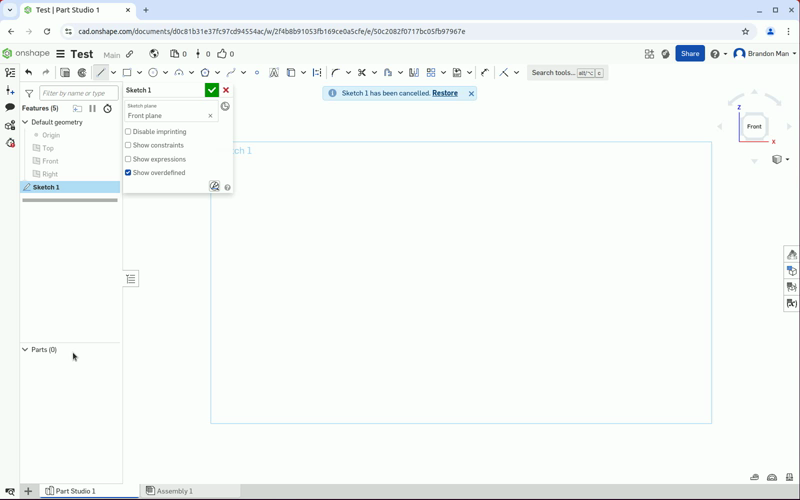
mouse_move(386, 282)
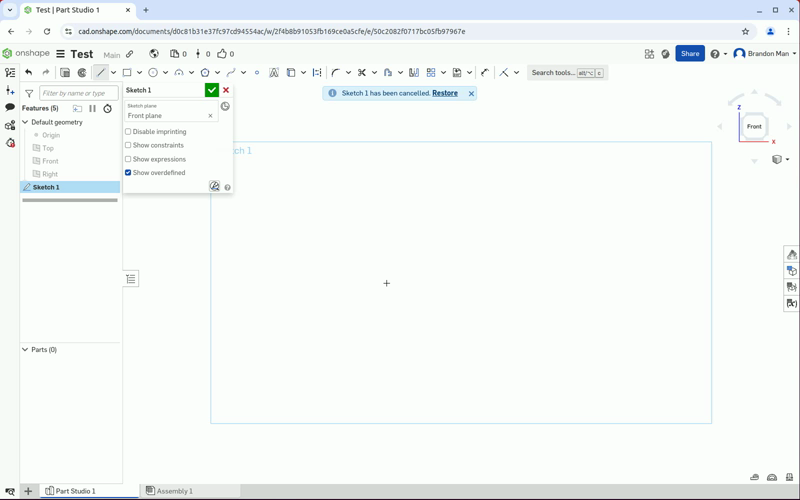
click(386, 282)
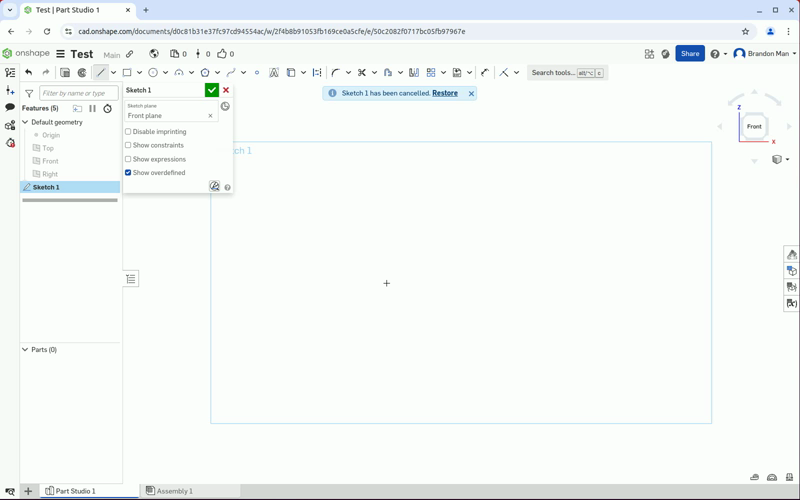
key_up(shift)
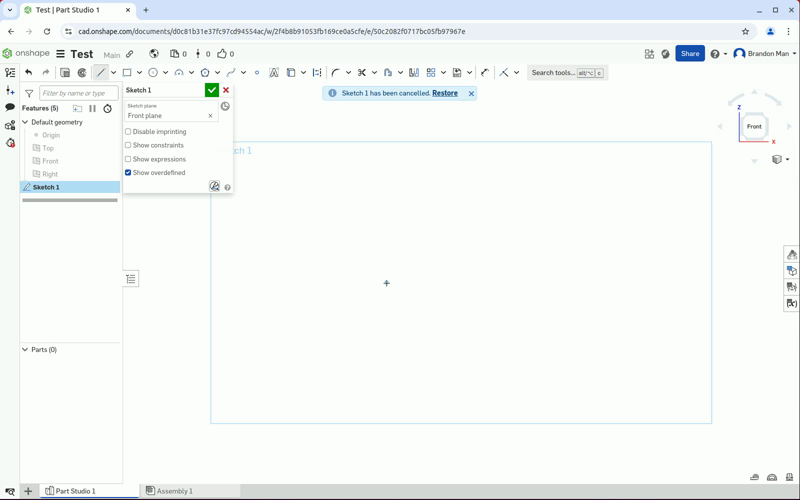
key_down(shift)
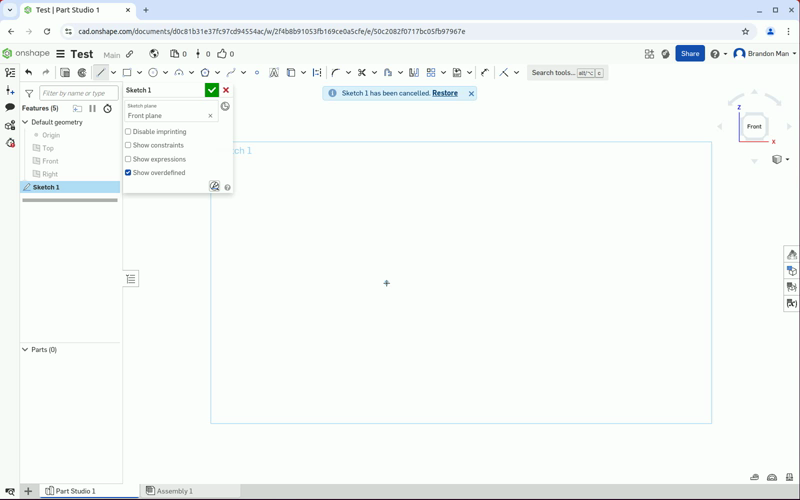
mouse_move(544, 282)
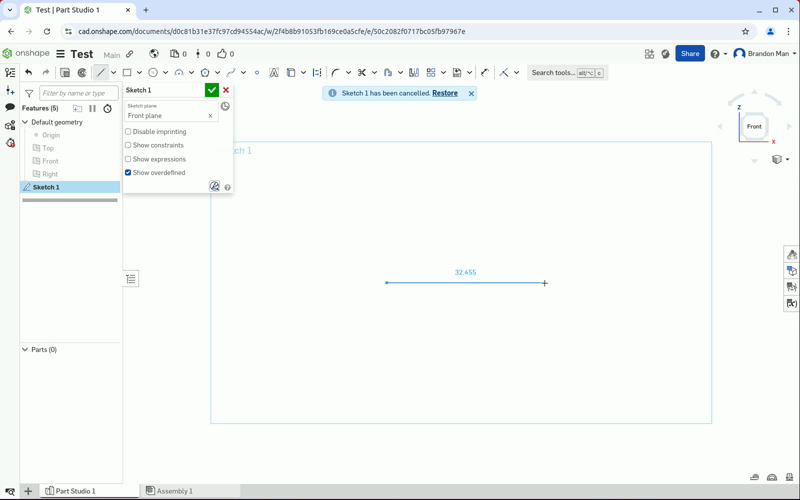
click(544, 282)
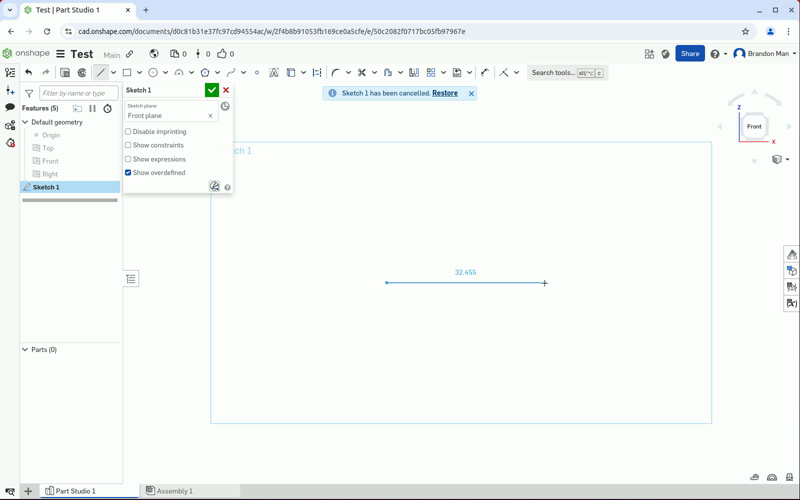
key_up(shift)
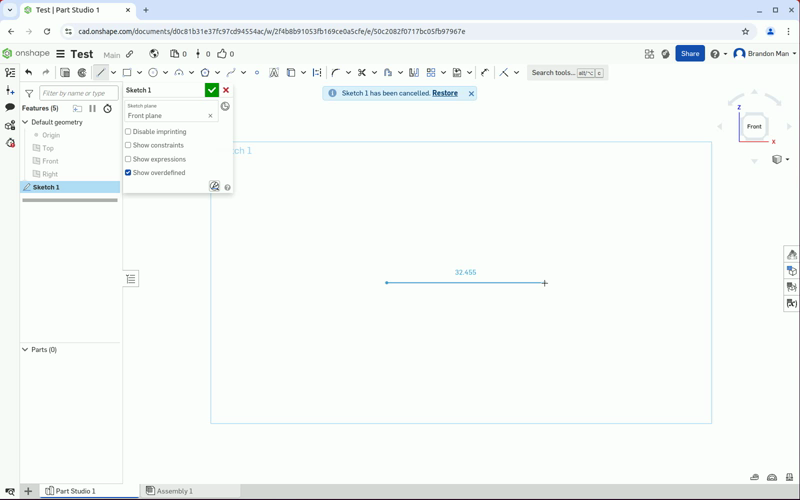
key_down(shift)
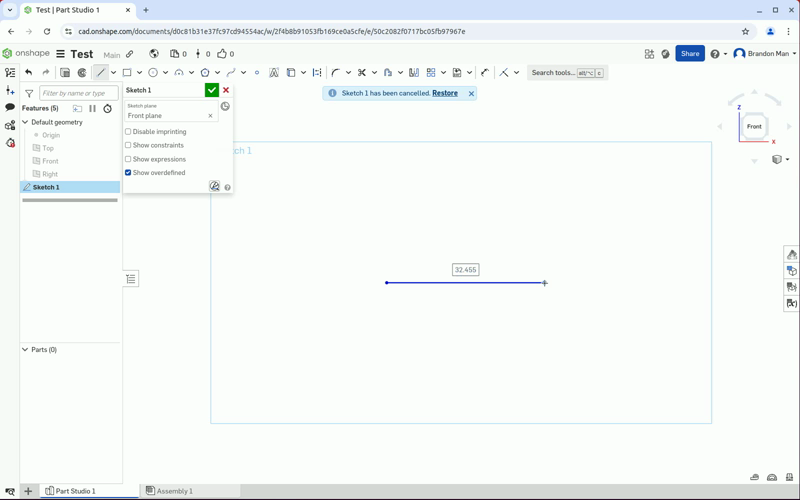
mouse_move(544, 174)
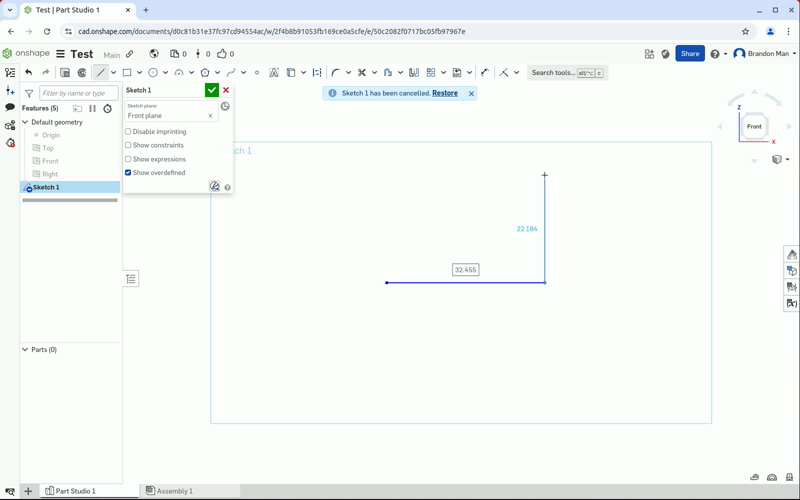
click(544, 174)
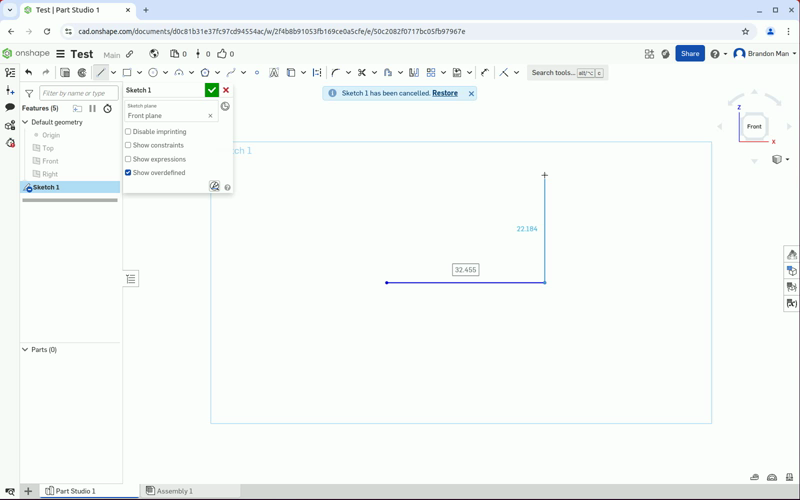
key_up(shift)
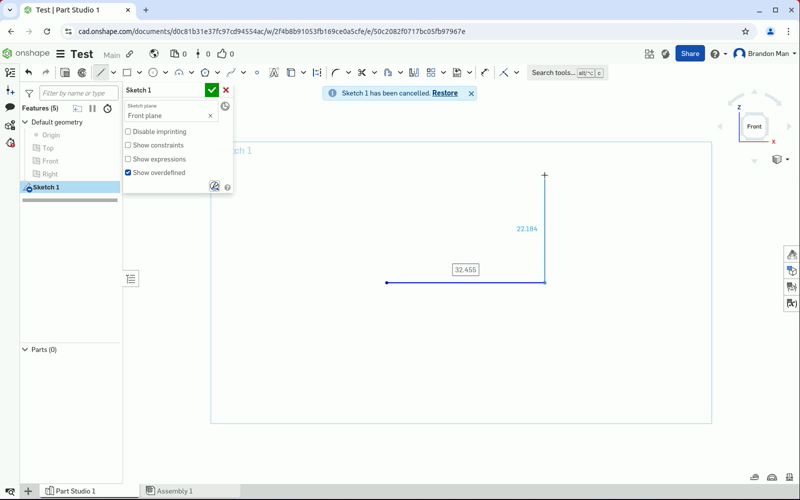
key_down(shift)
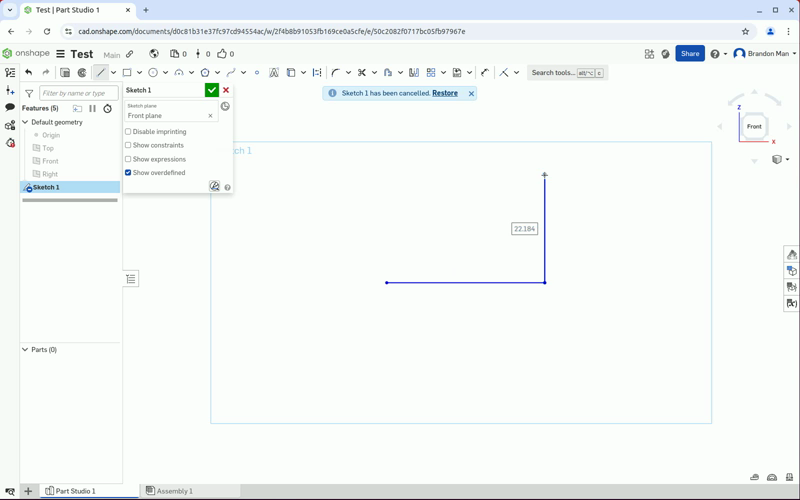
mouse_move(386, 173)
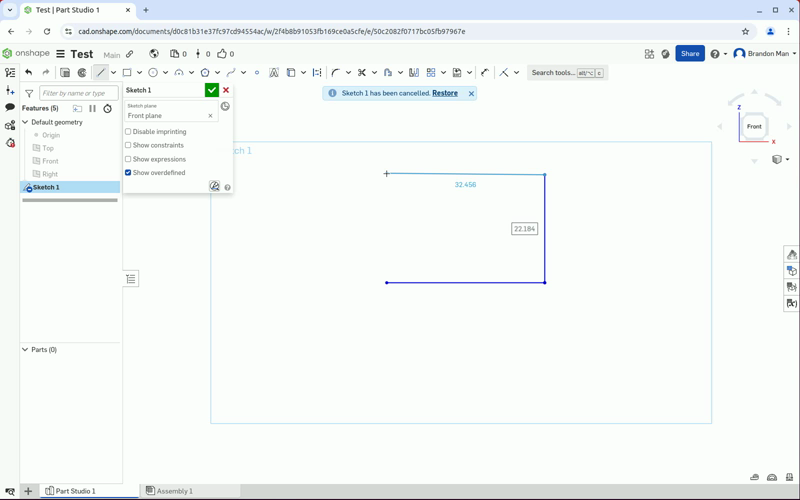
click(386, 173)
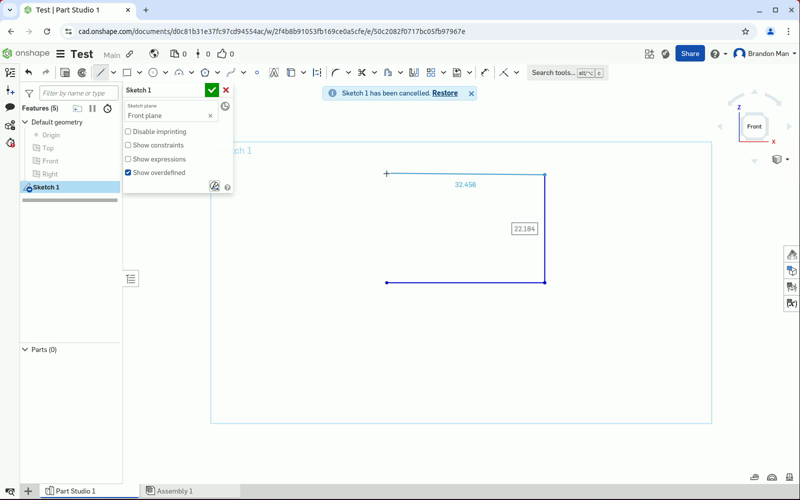
key_up(shift)
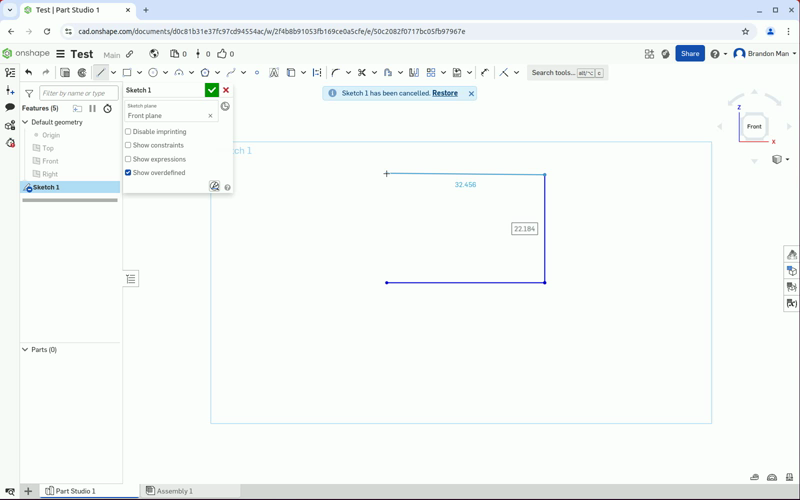
key_down(shift)
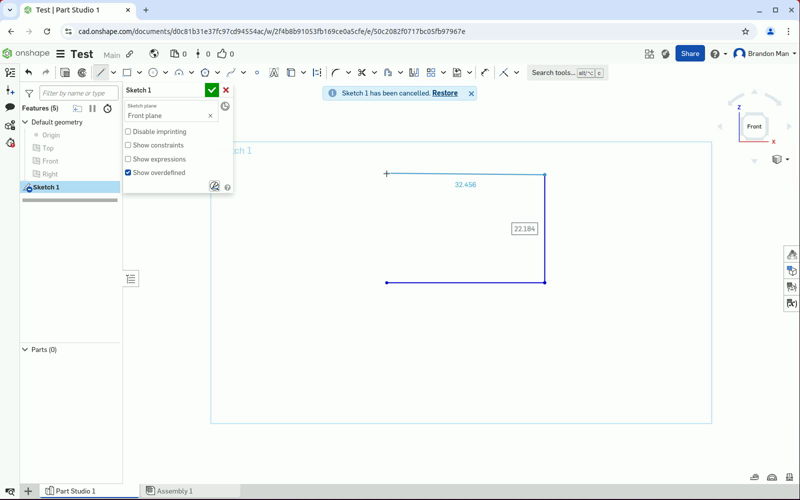
mouse_move(417, 173)
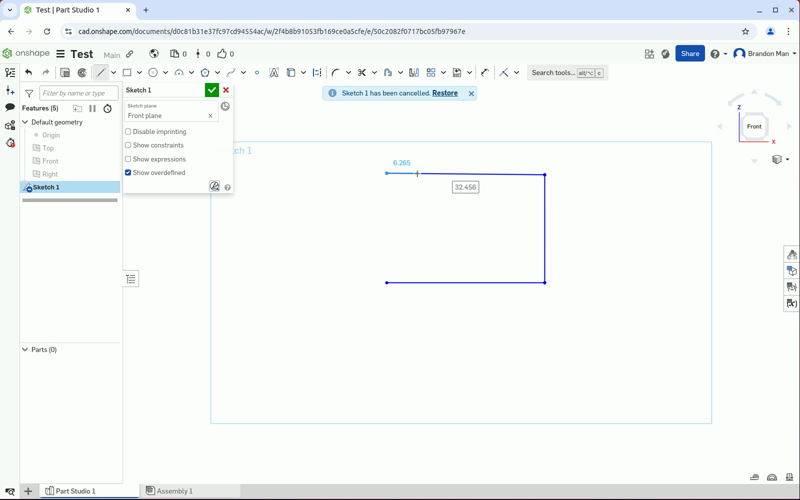
mouse_move(386, 174)
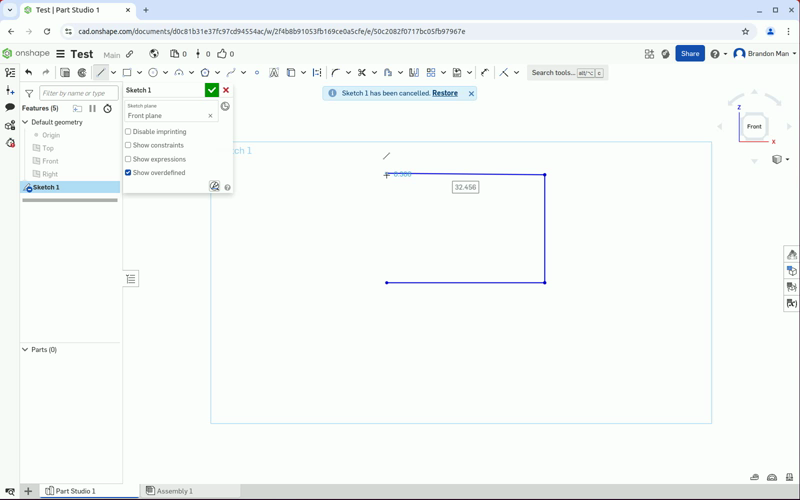
scroll(6)
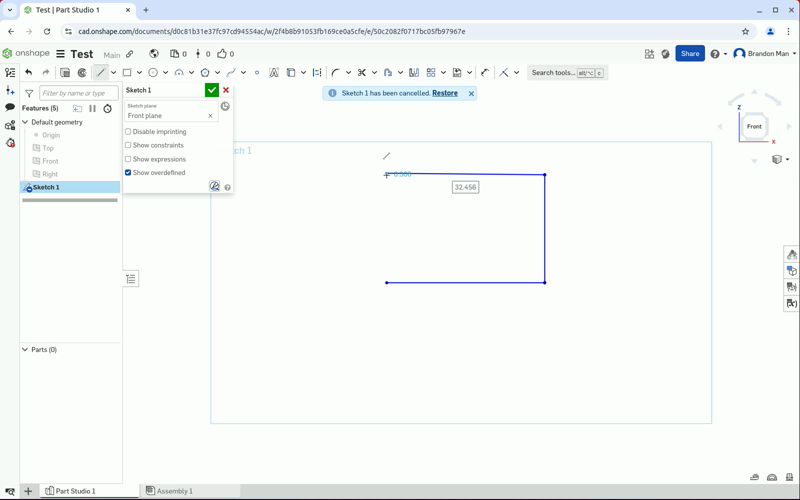
scroll(6)
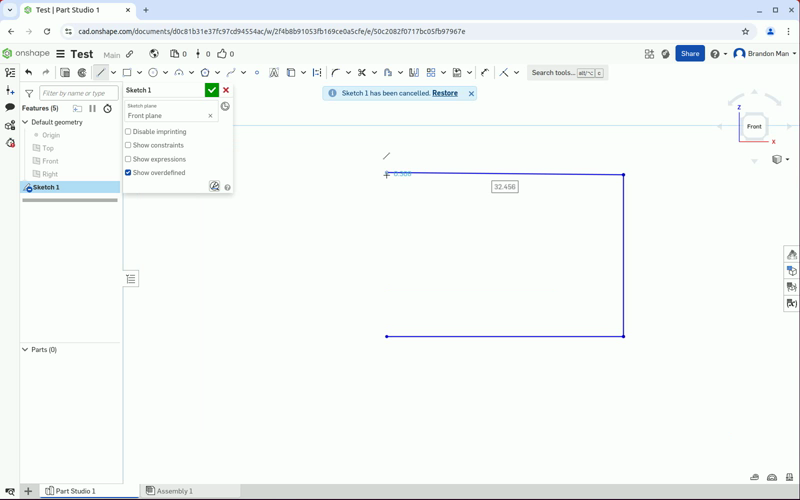
scroll(6)
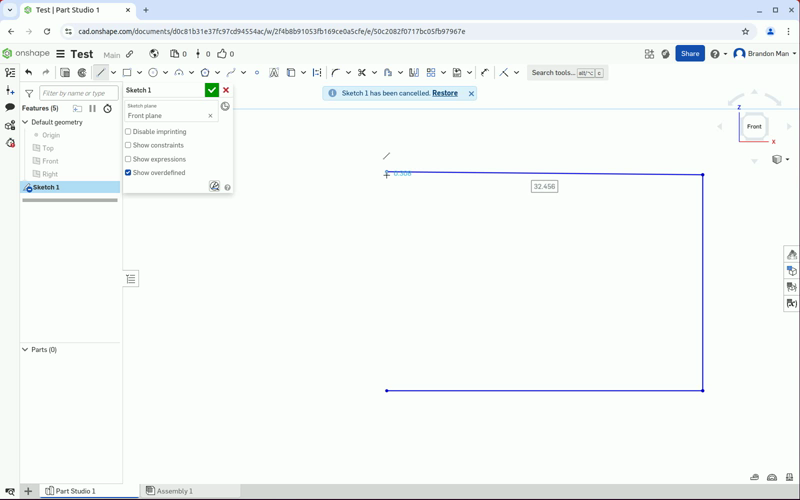
scroll(6)
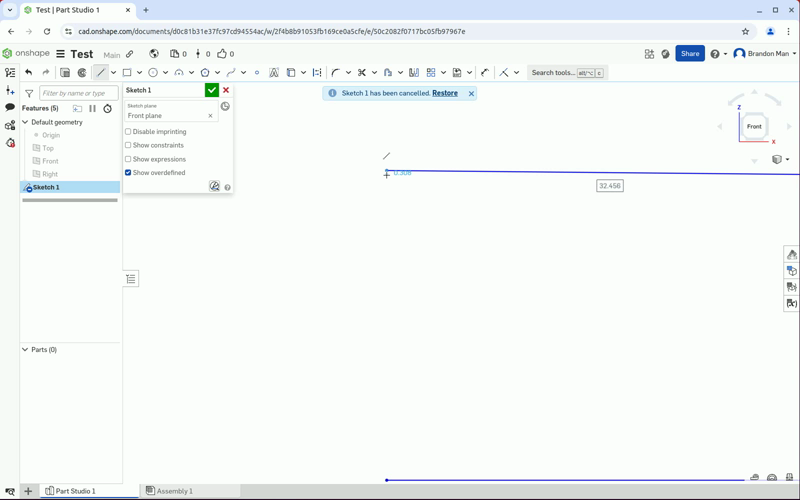
scroll(6)
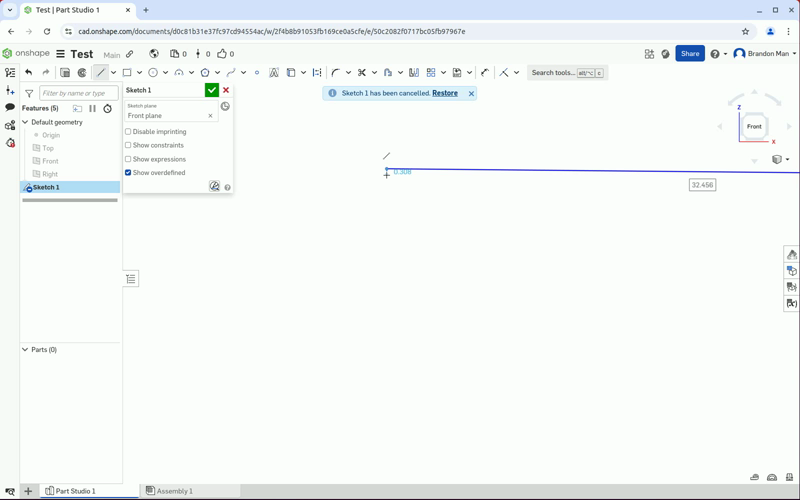
scroll(6)
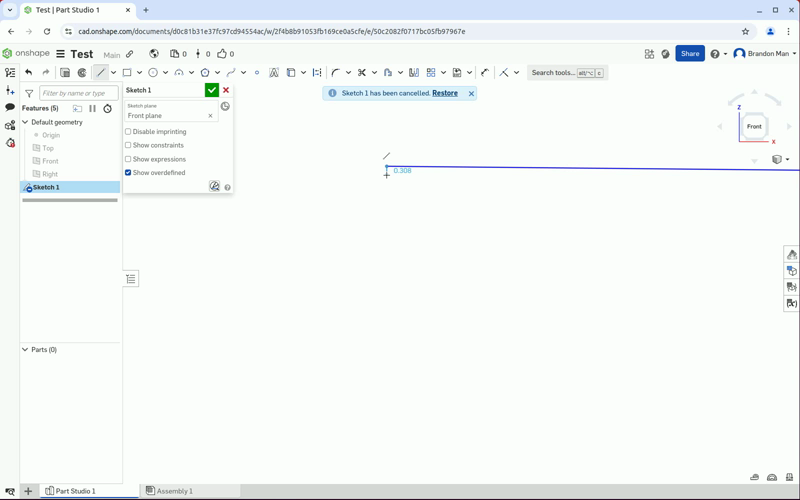
scroll(6)
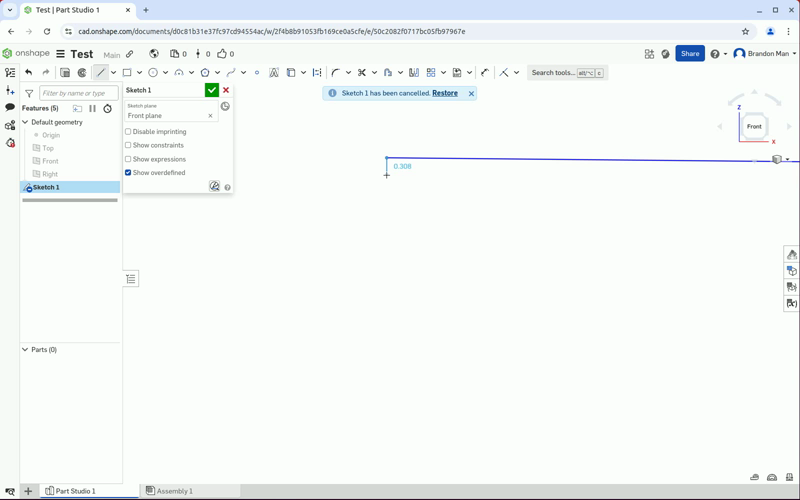
click(386, 174)
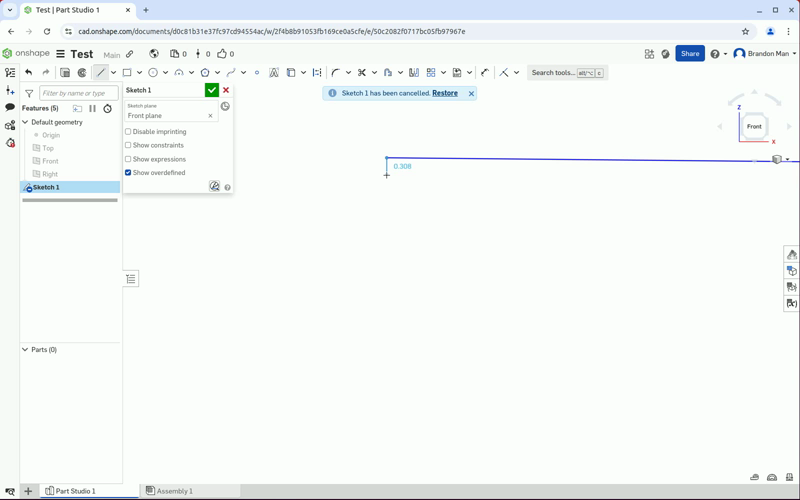
scroll(-6)
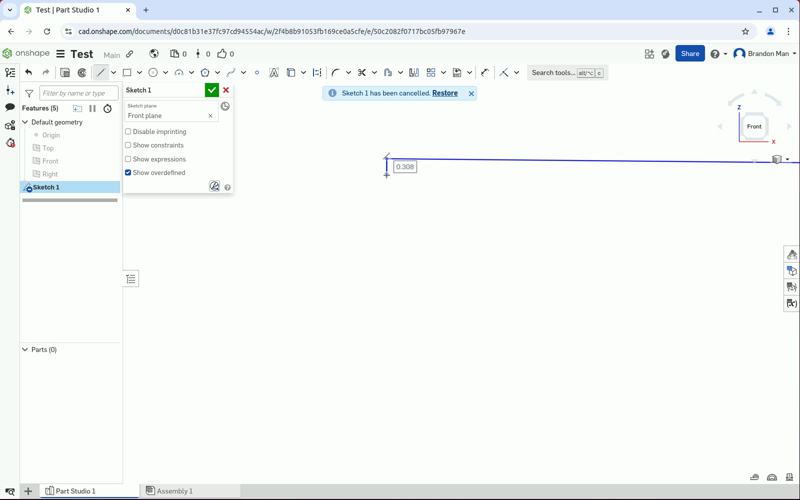
scroll(-6)
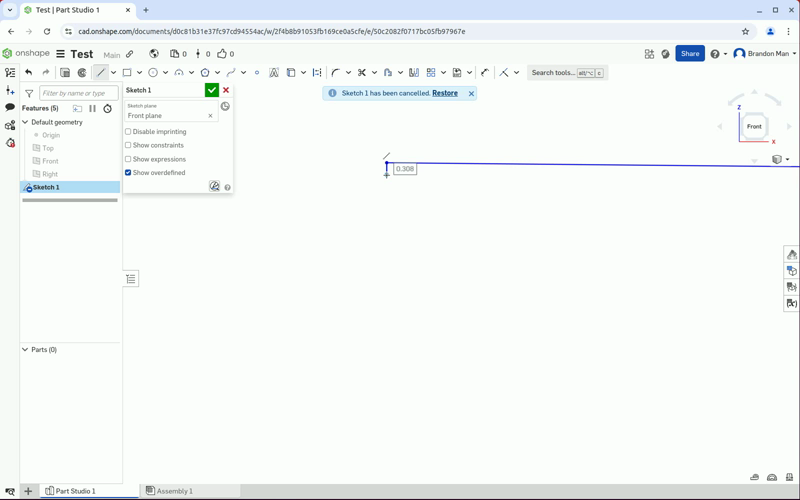
scroll(-6)
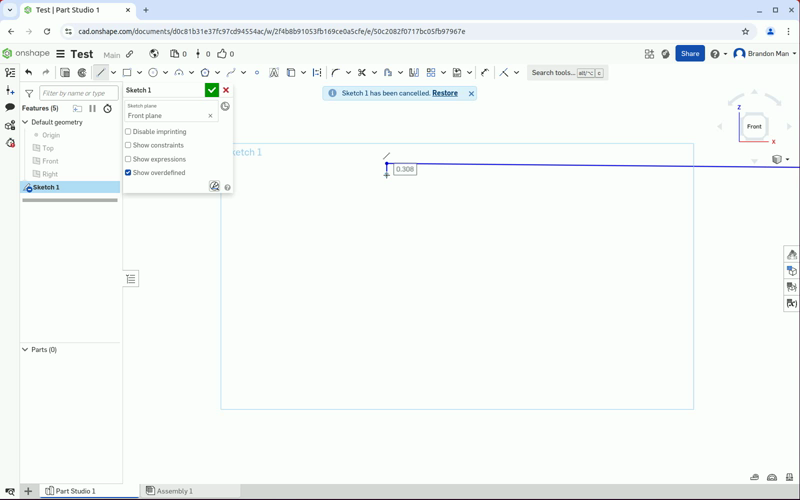
scroll(-6)
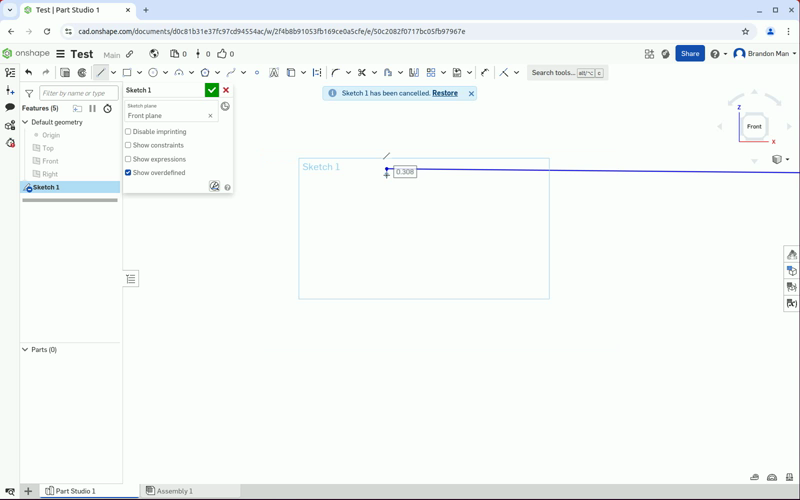
scroll(-6)
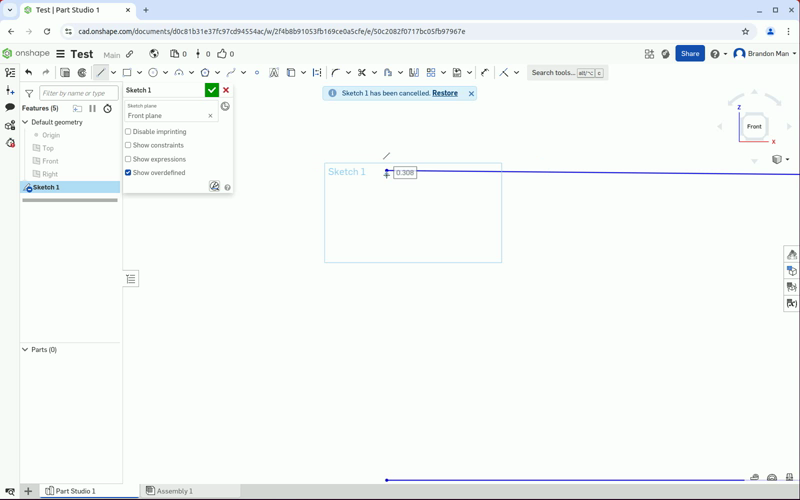
scroll(-6)
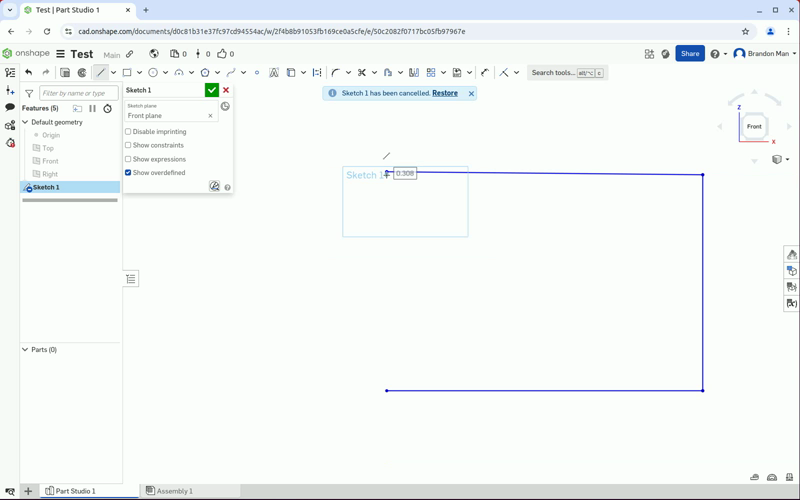
scroll(-6)
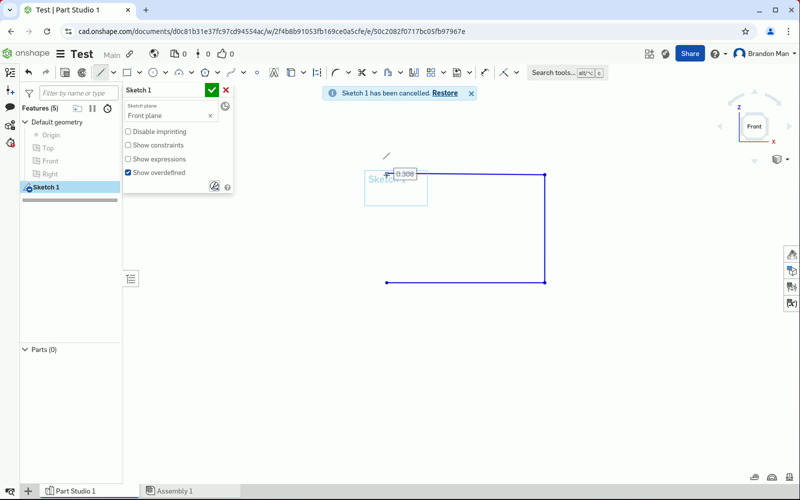
key_up(shift)
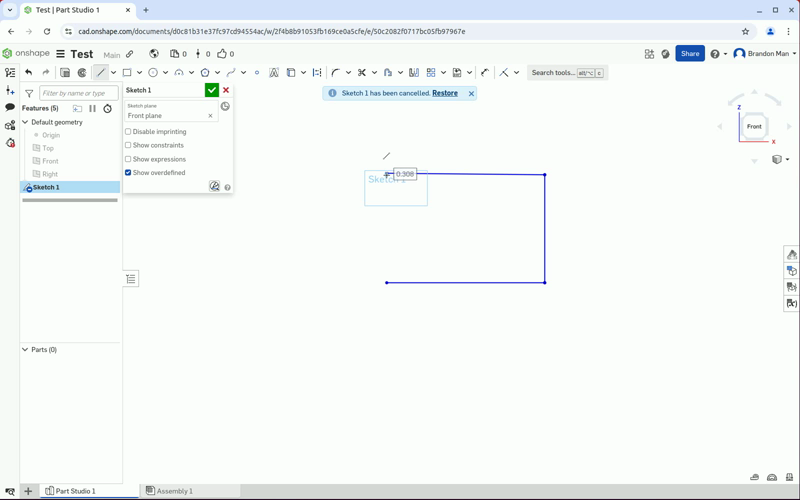
key_down(shift)
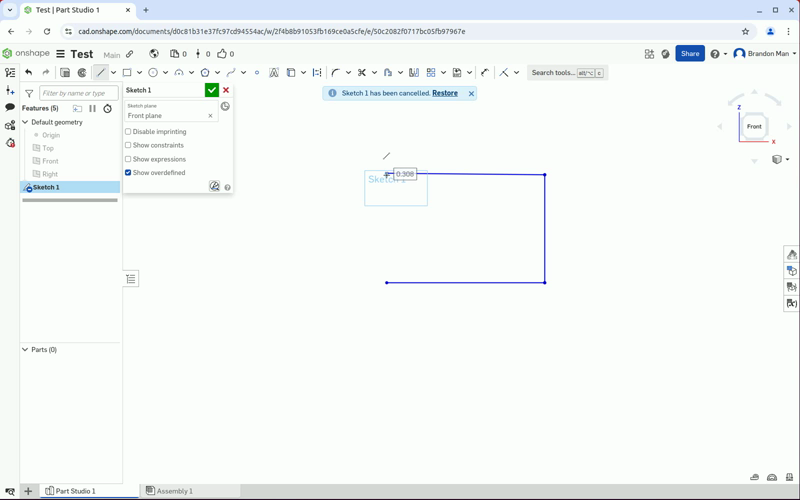
mouse_move(459, 229)
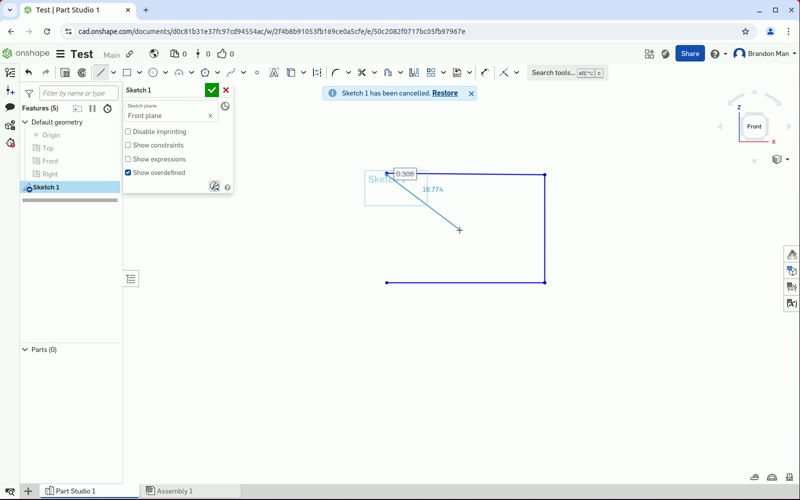
click(459, 229)
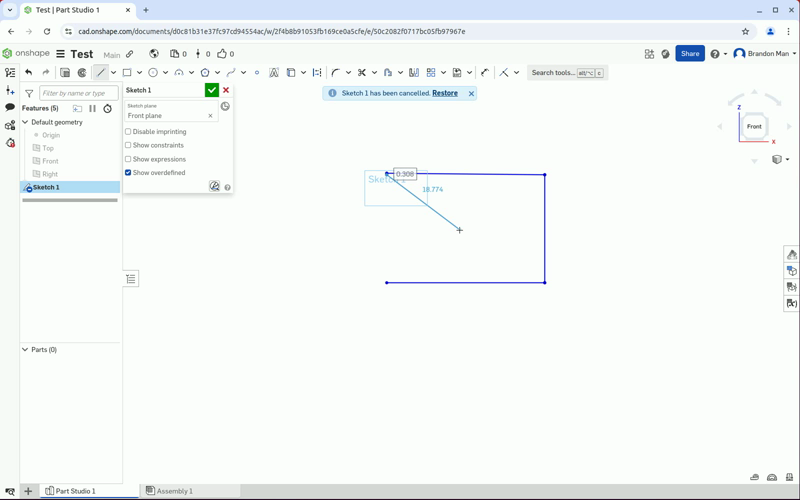
key_up(shift)
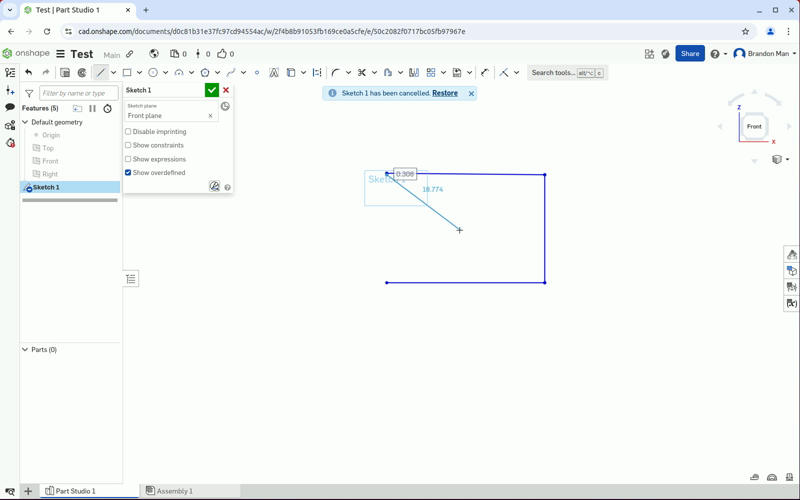
key_down(shift)
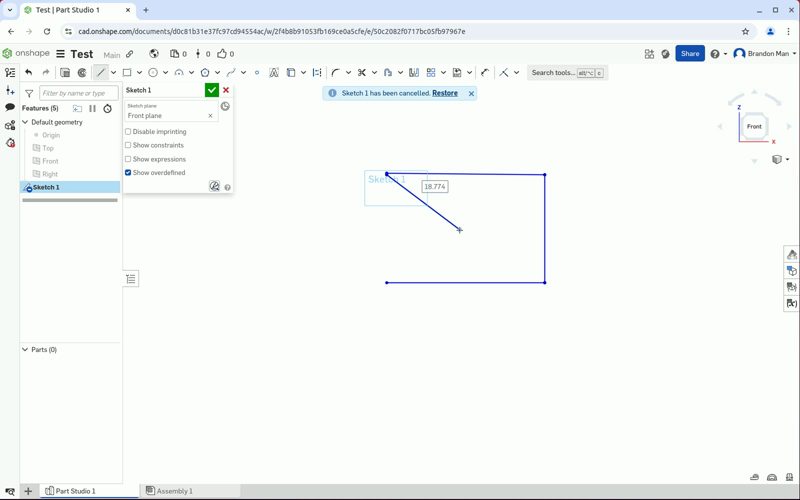
mouse_move(386, 282)
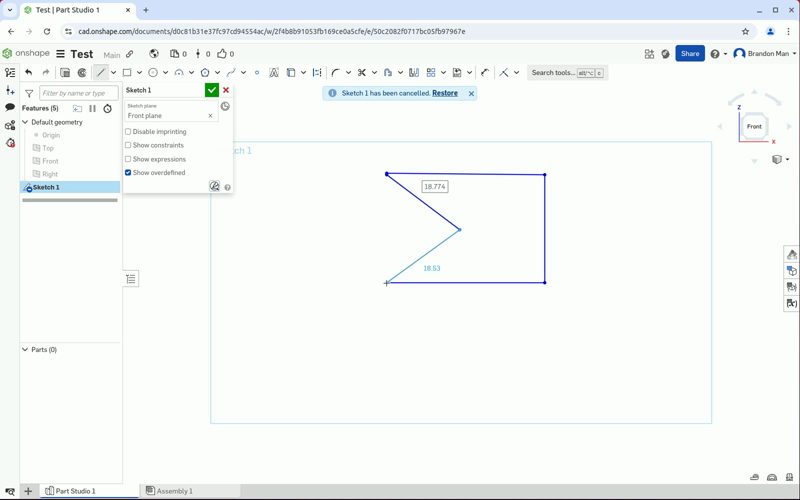
key_up(shift)
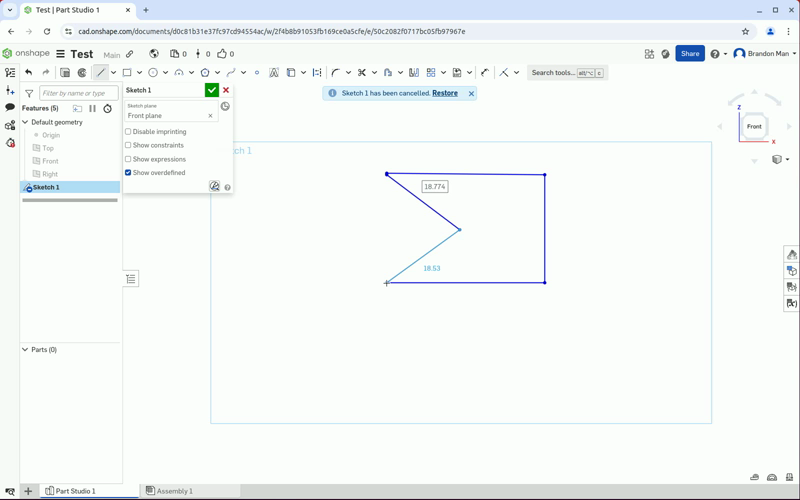
click(386, 282)
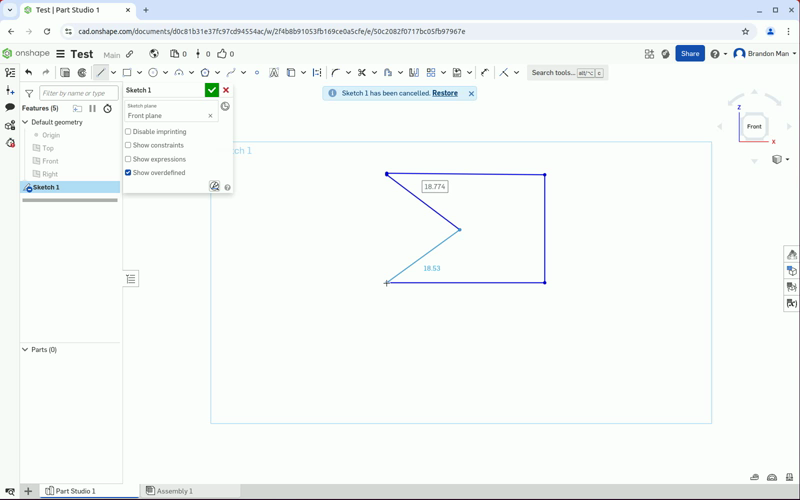
key(esc)
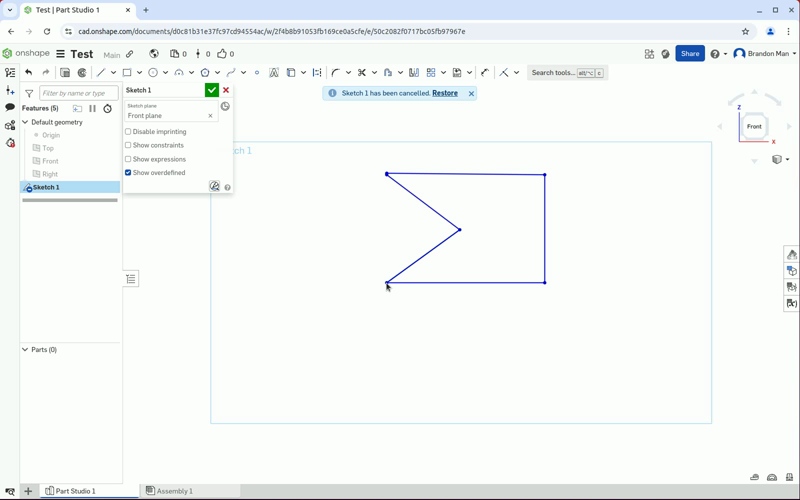
mouse_move(502, 195)
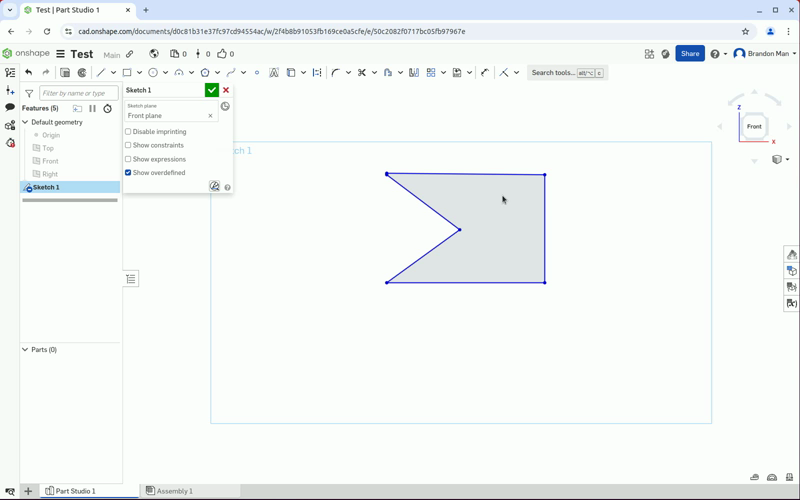
click(502, 195)
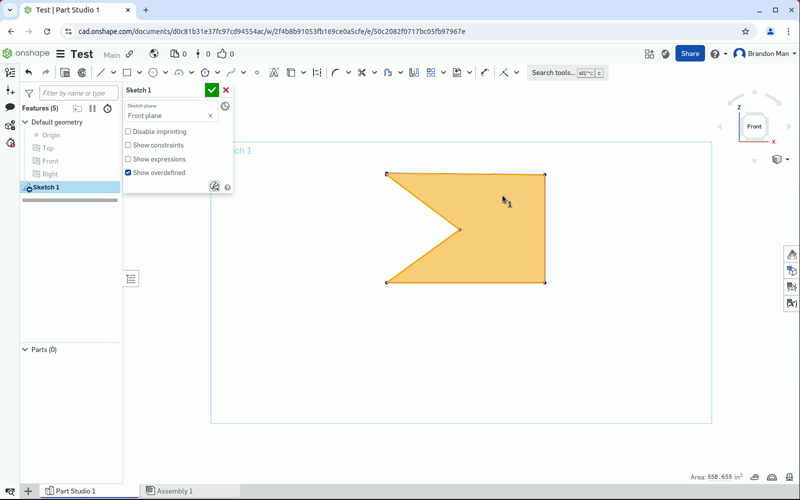
mouse_move(73, 352)
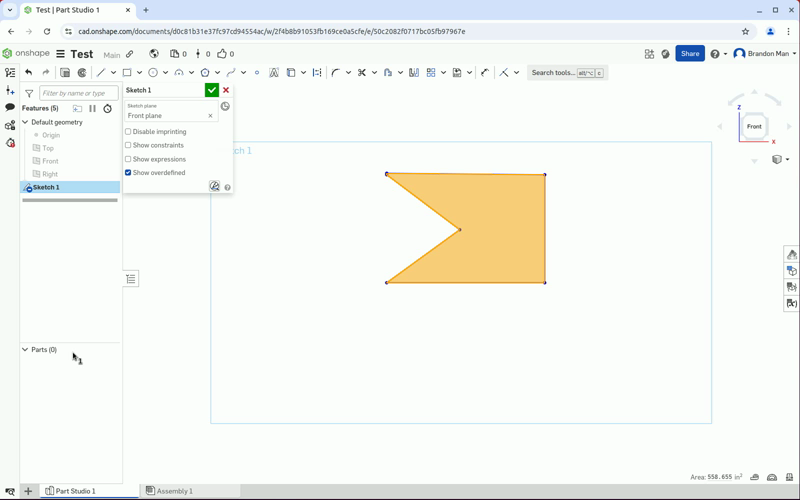
key(shift+y)
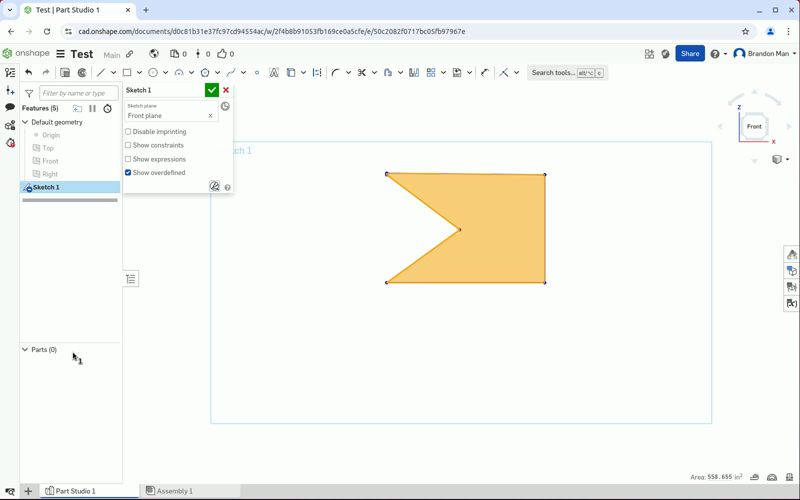
key(shift+e)
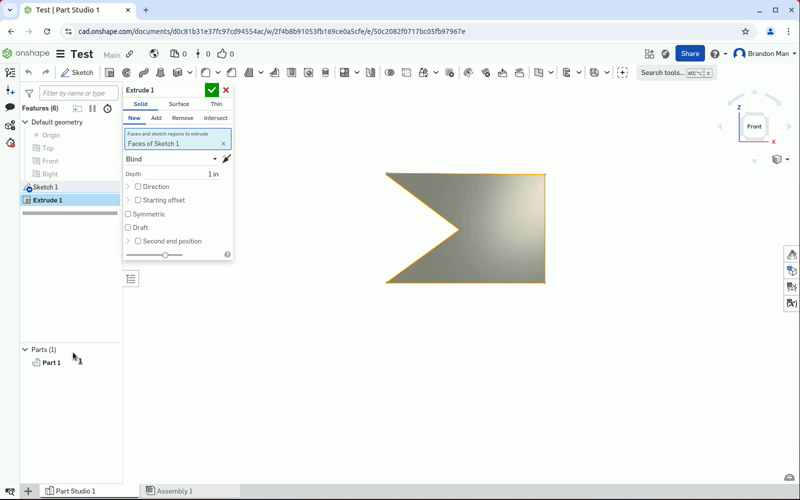
mouse_move(143, 106)
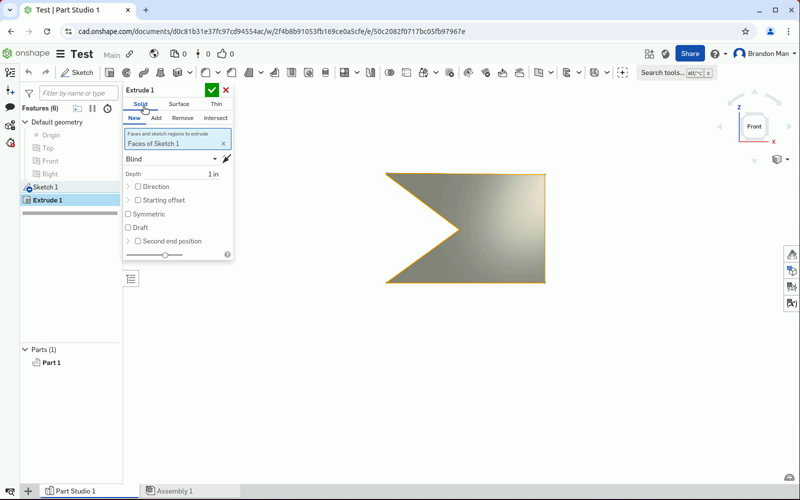
click(143, 106)
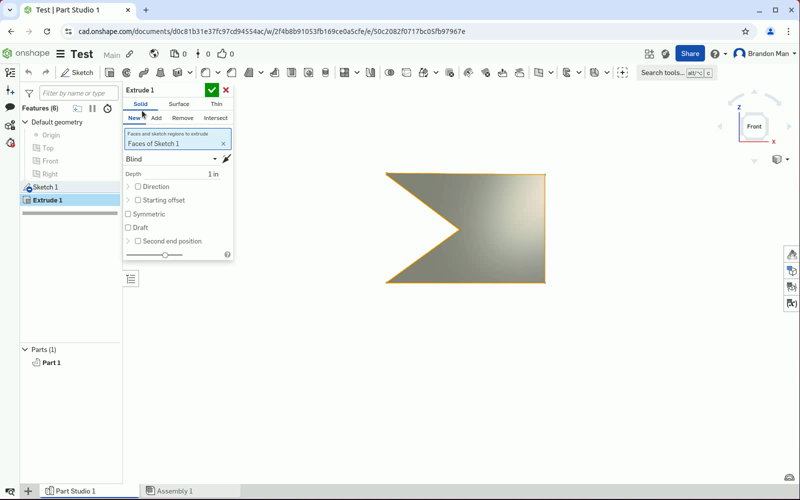
mouse_move(137, 120)
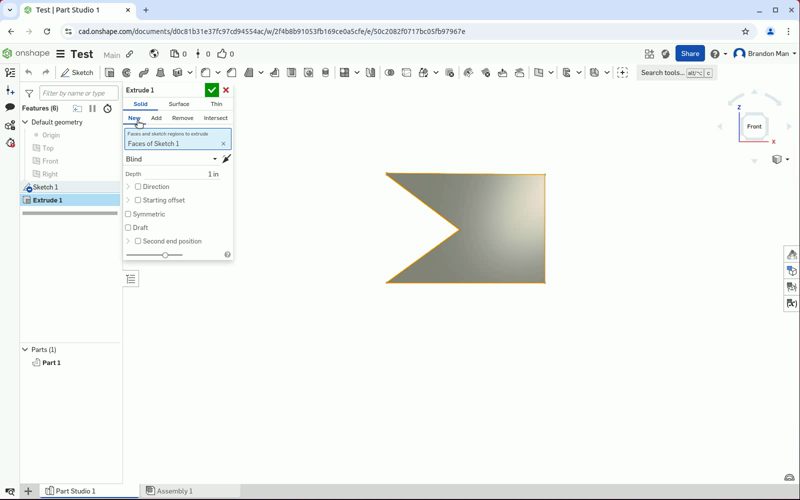
click(137, 120)
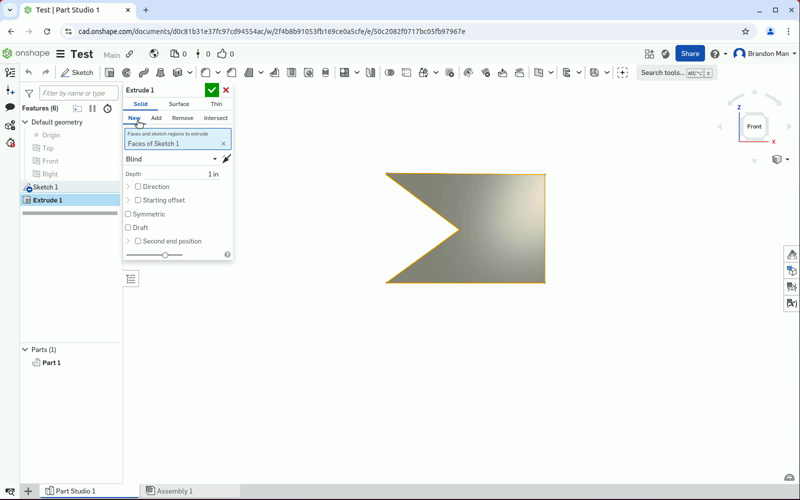
key(tab, 4)
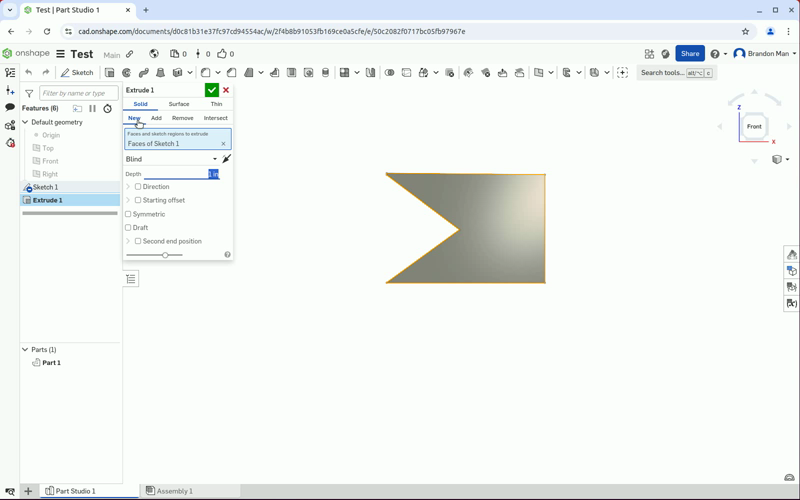
text(-23.108)
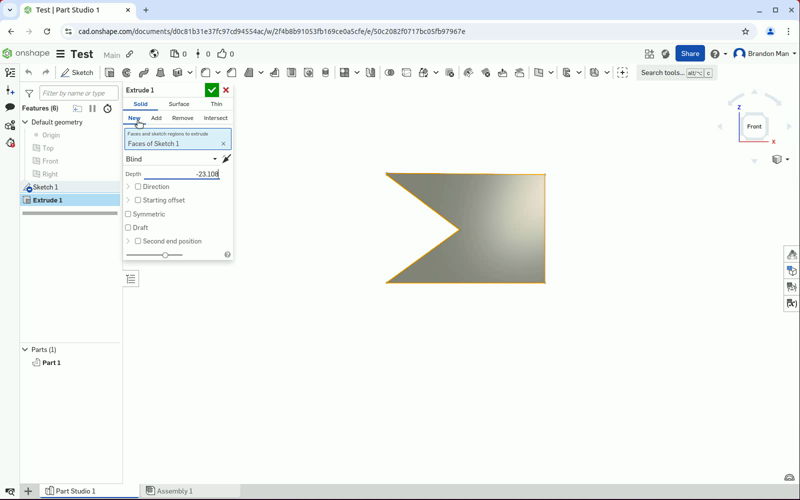
key(enter)
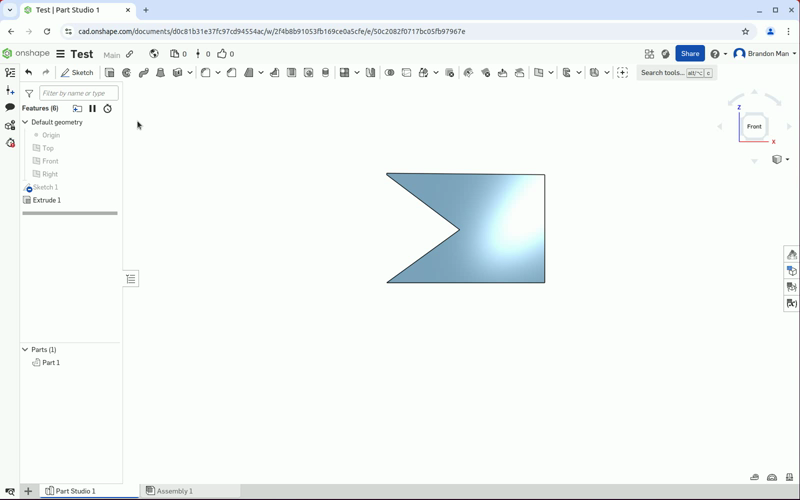
key(shift+h)
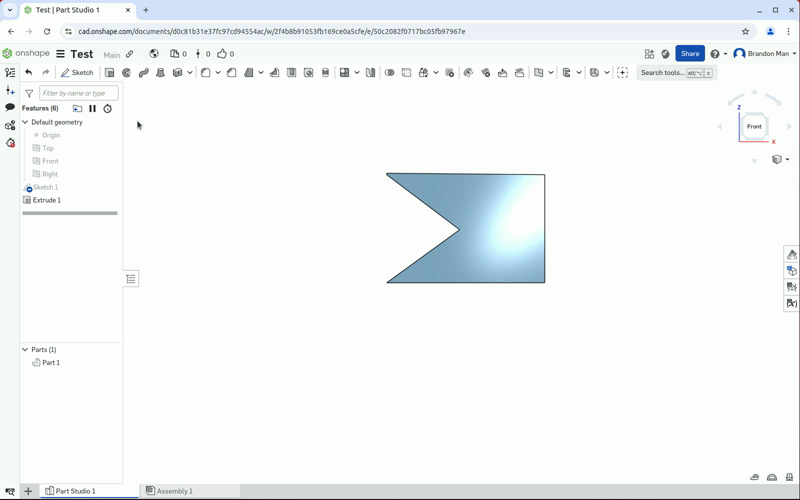
key(shift+h)
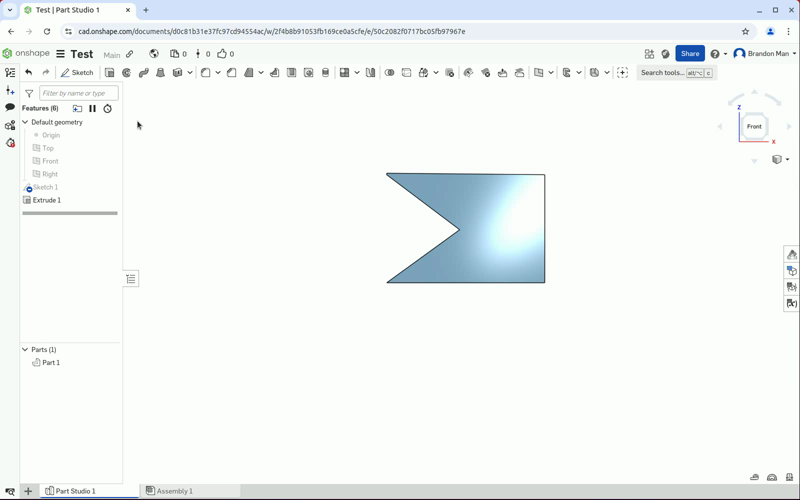
mouse_move(73, 189)
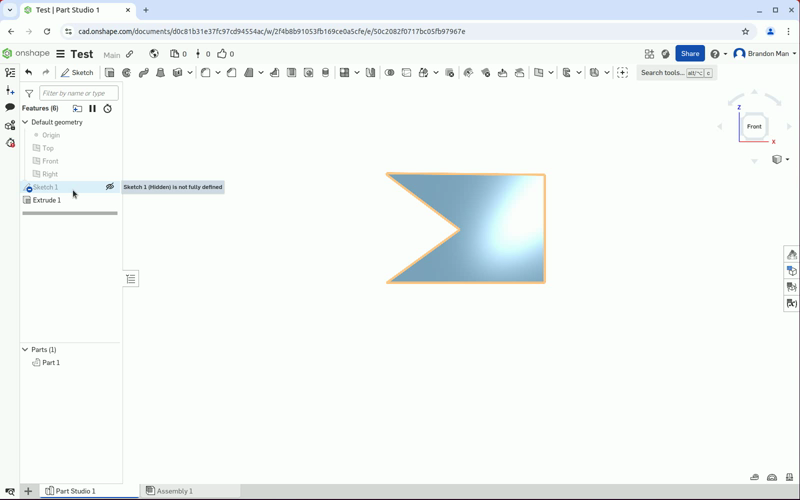
click(73, 189)
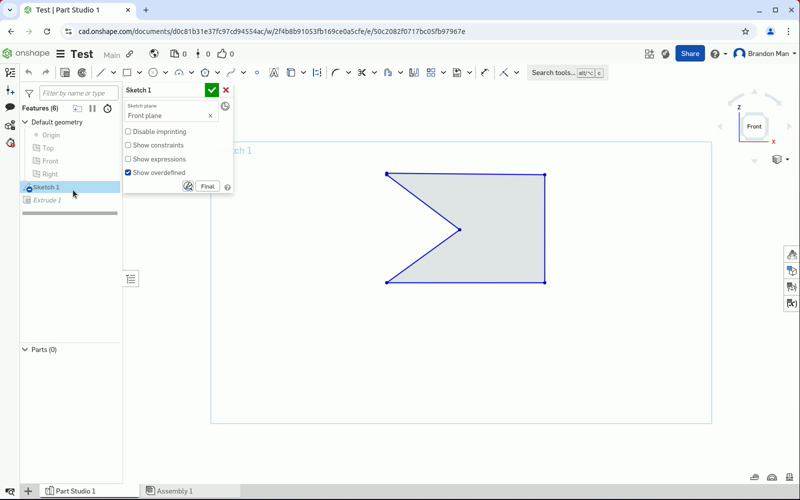
mouse_move(229, 92)
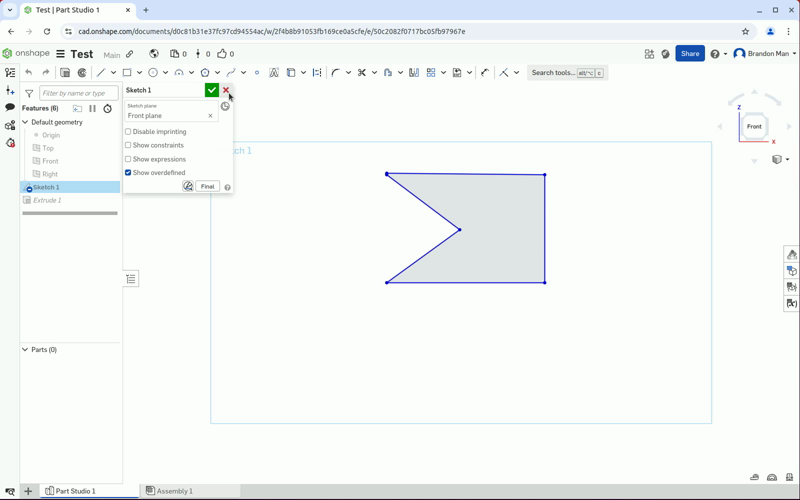
click(229, 92)
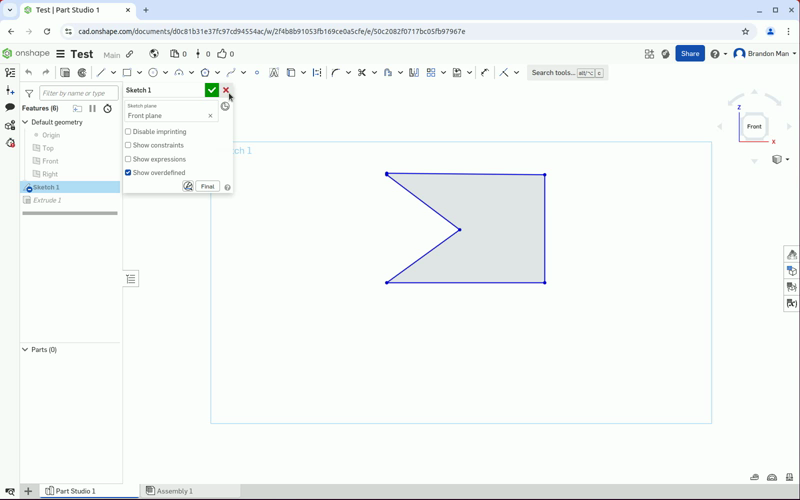
key(shift+s)
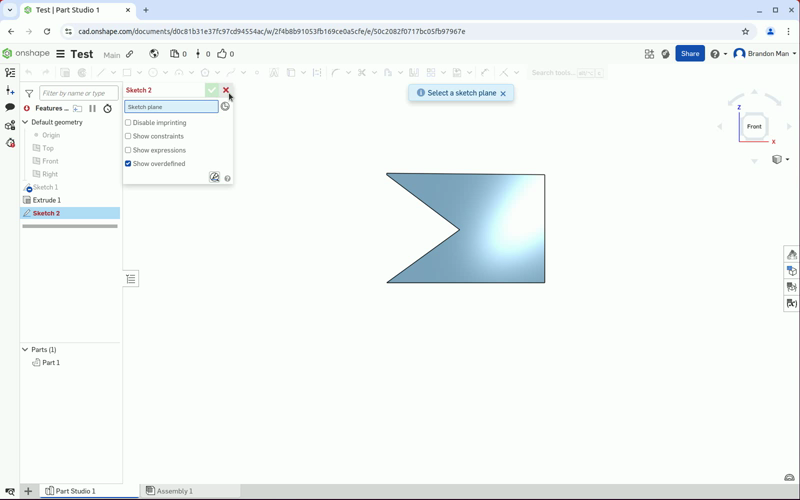
mouse_move(73, 163)
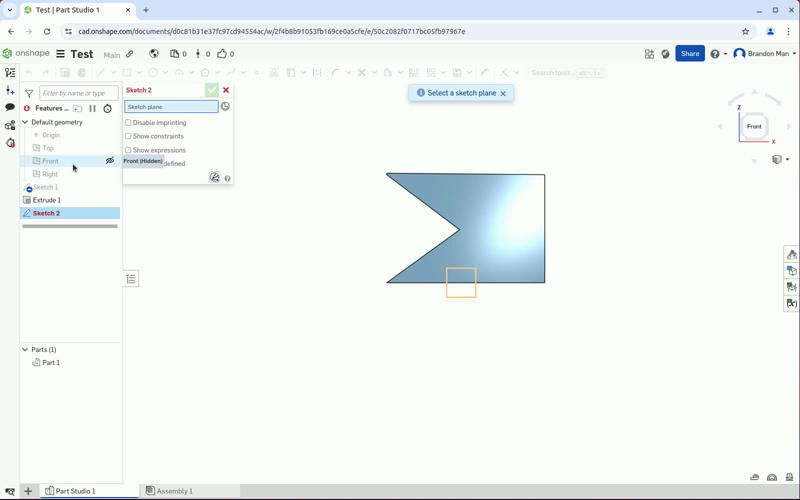
click(73, 163)
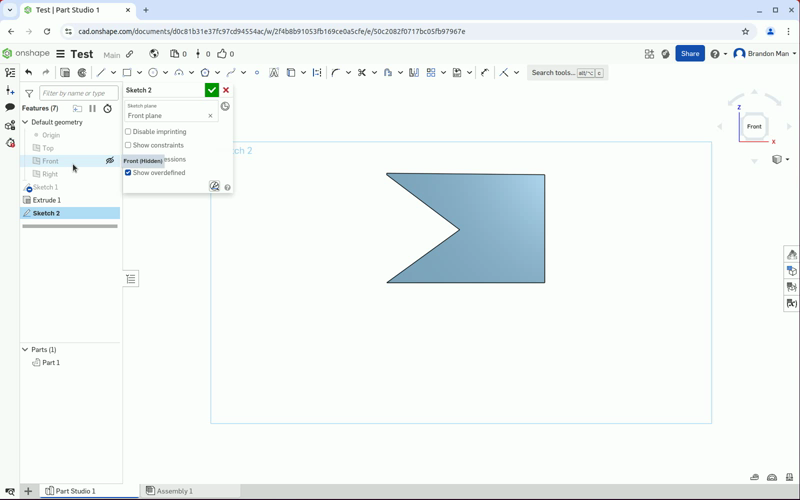
mouse_move(73, 352)
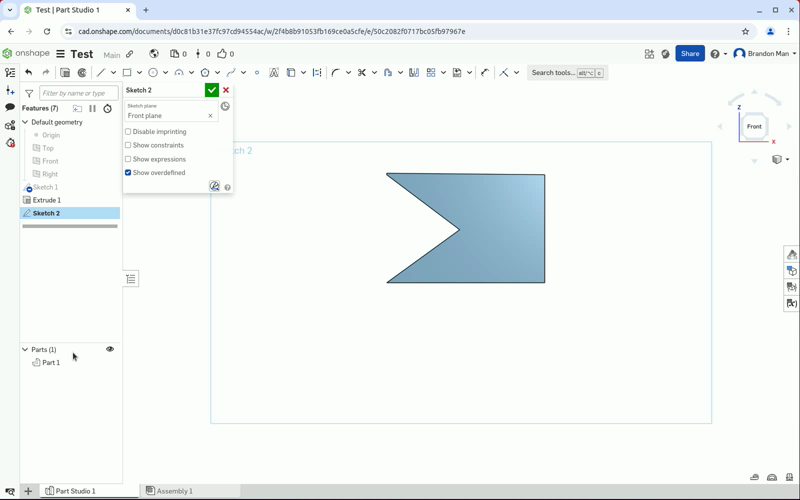
key(y)
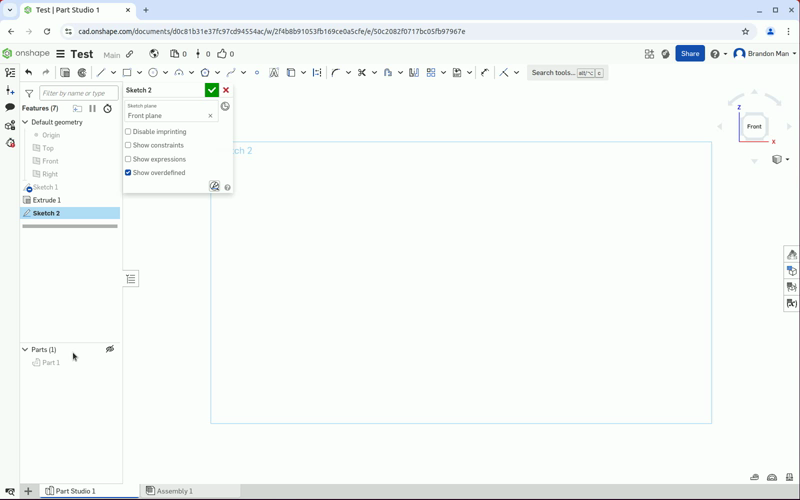
key(l)
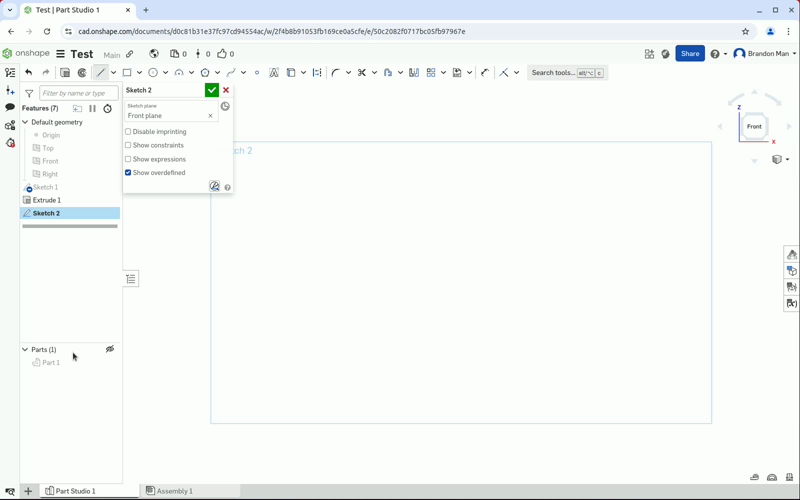
key_down(shift)
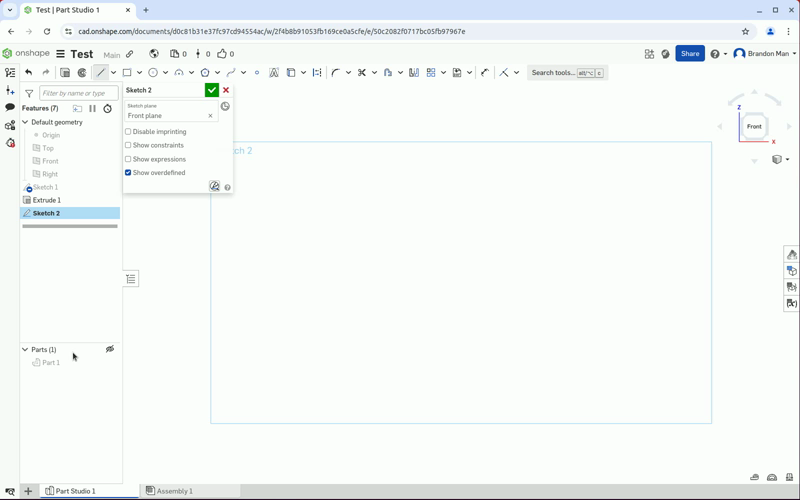
mouse_move(386, 282)
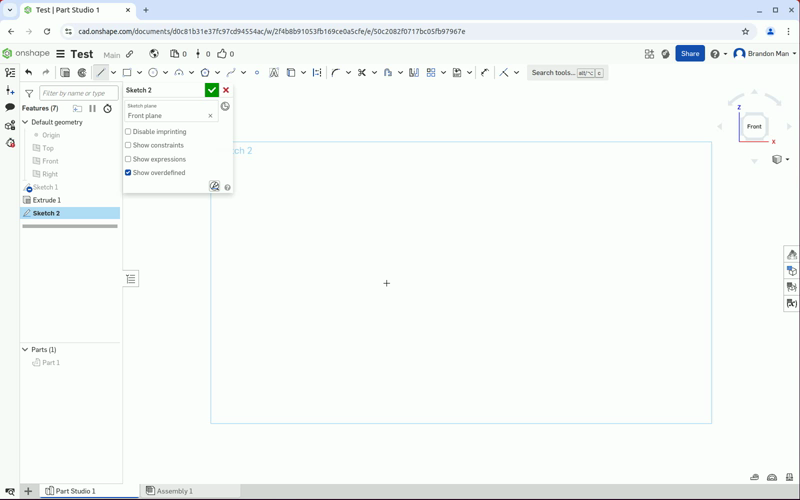
click(386, 282)
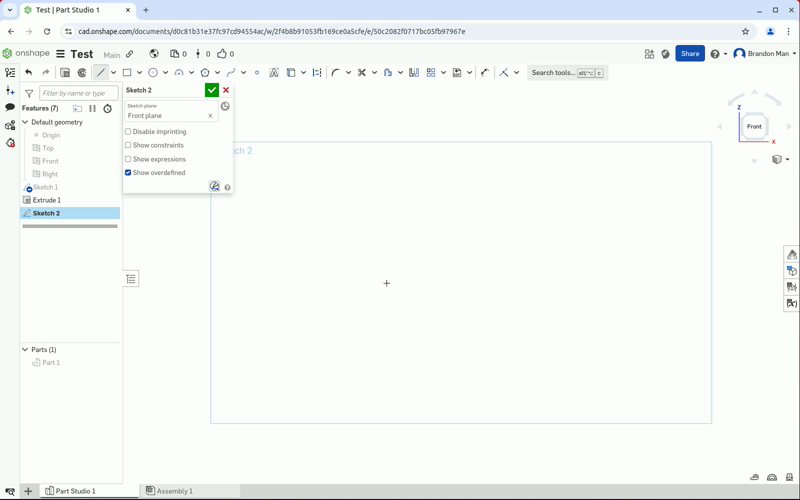
key_up(shift)
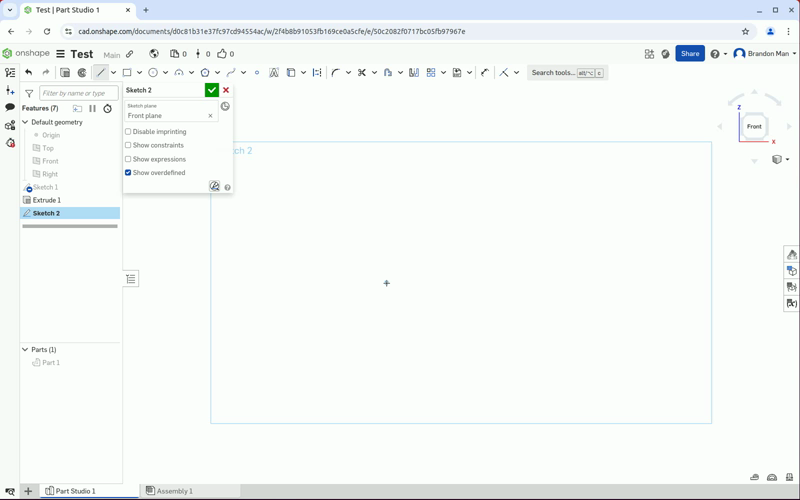
key_down(shift)
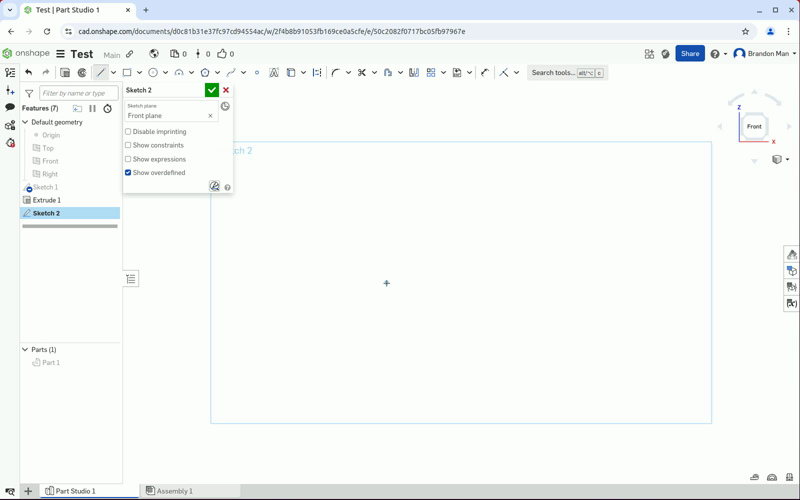
mouse_move(460, 230)
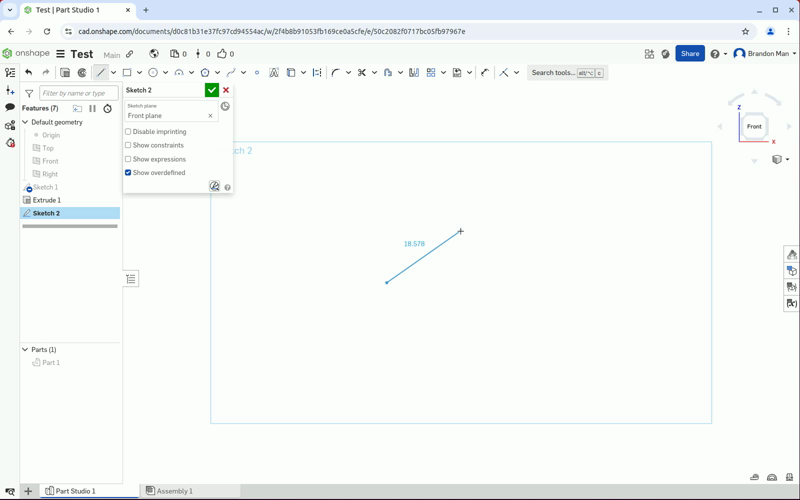
click(460, 230)
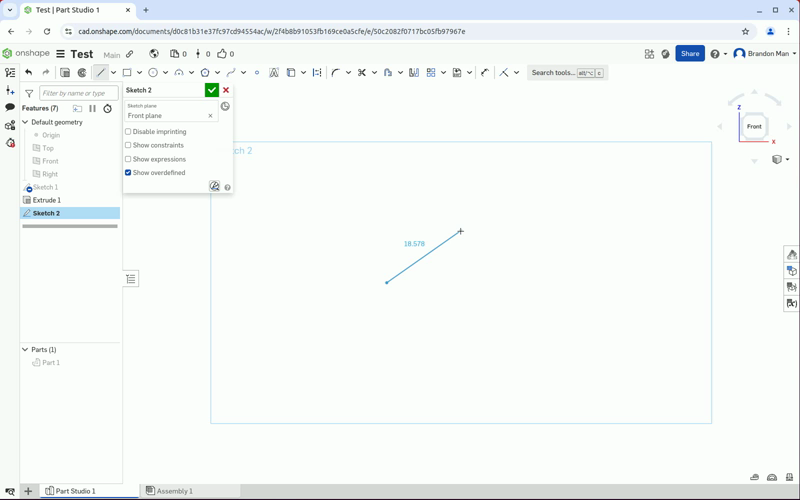
key_up(shift)
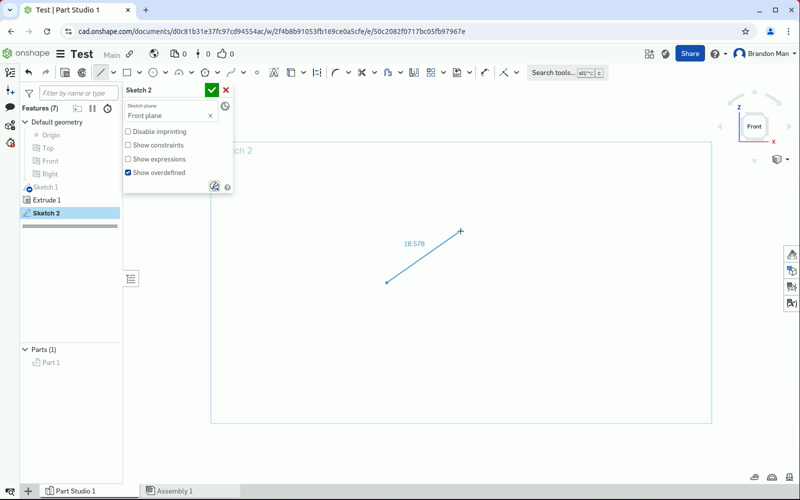
key_down(shift)
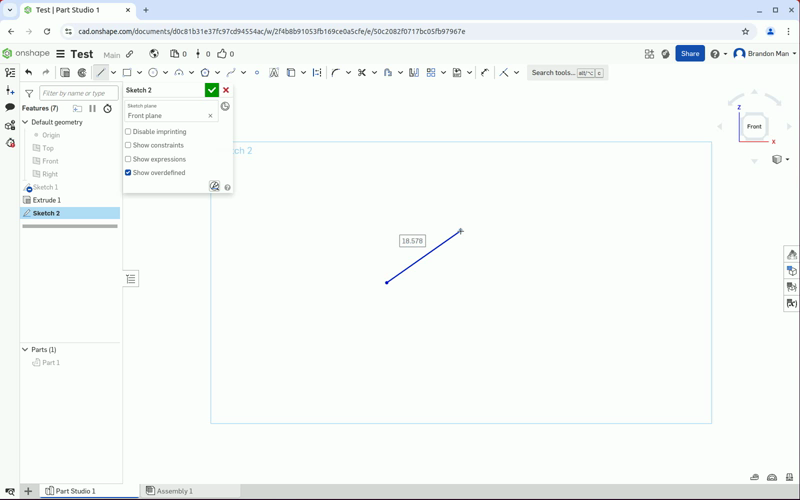
mouse_move(386, 175)
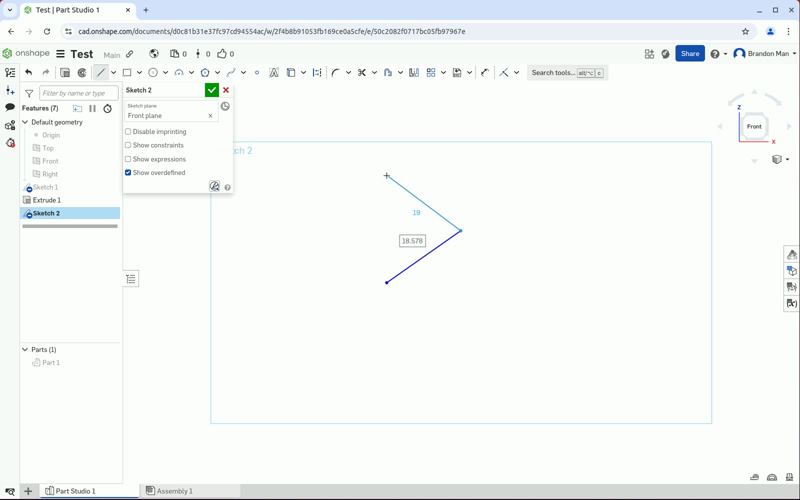
click(386, 175)
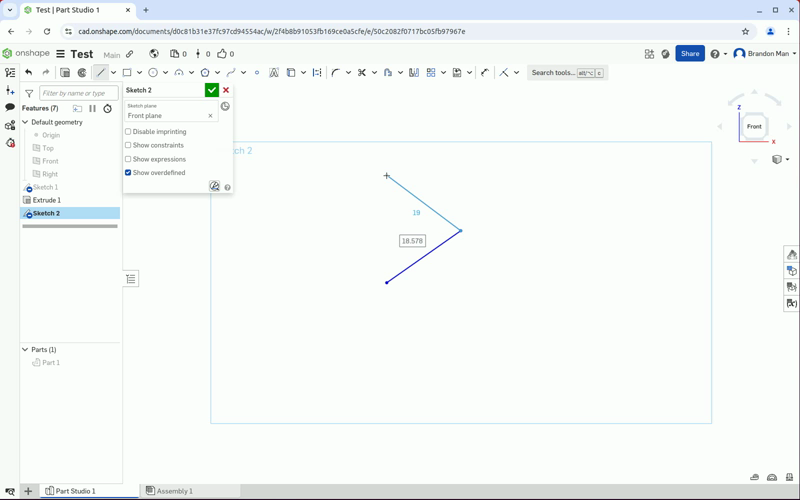
key_up(shift)
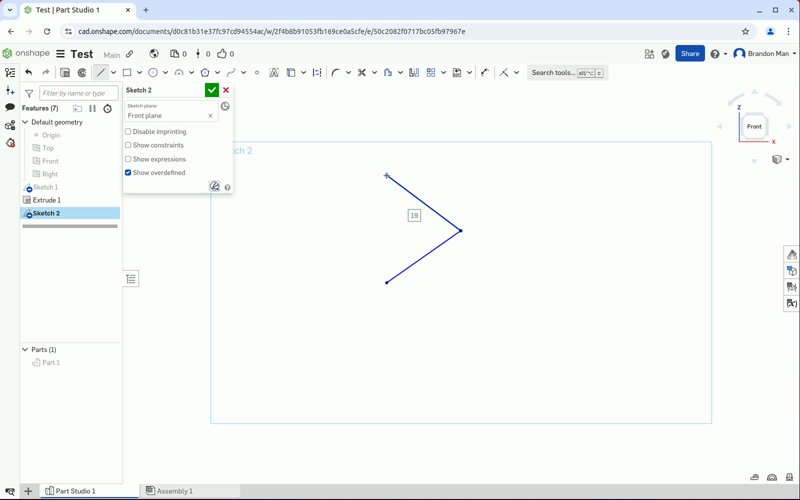
key_down(shift)
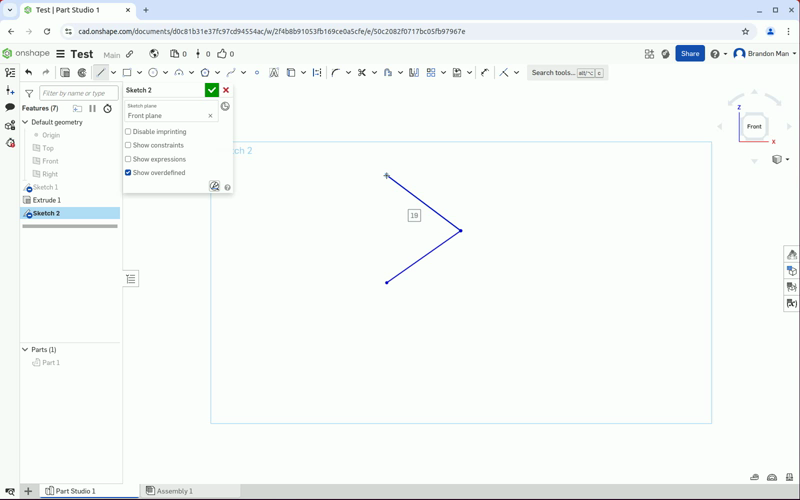
mouse_move(386, 282)
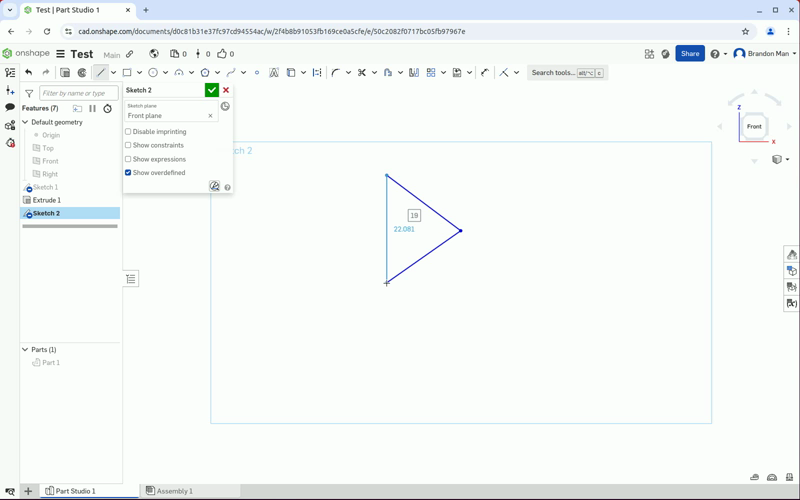
key_up(shift)
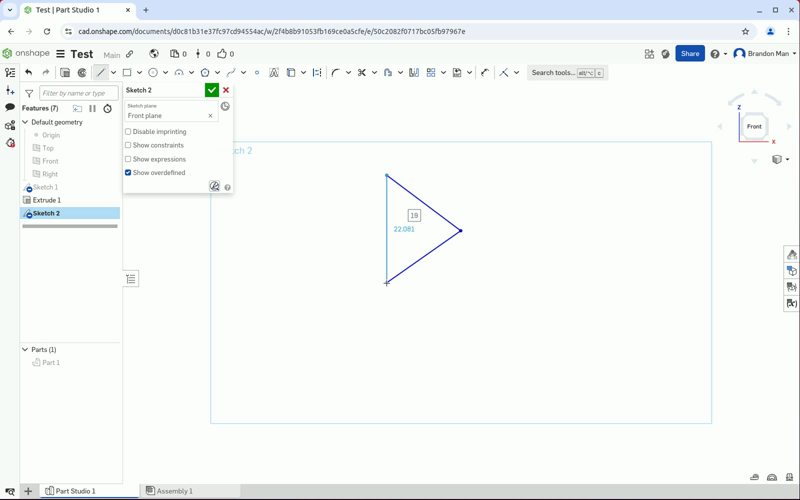
click(386, 282)
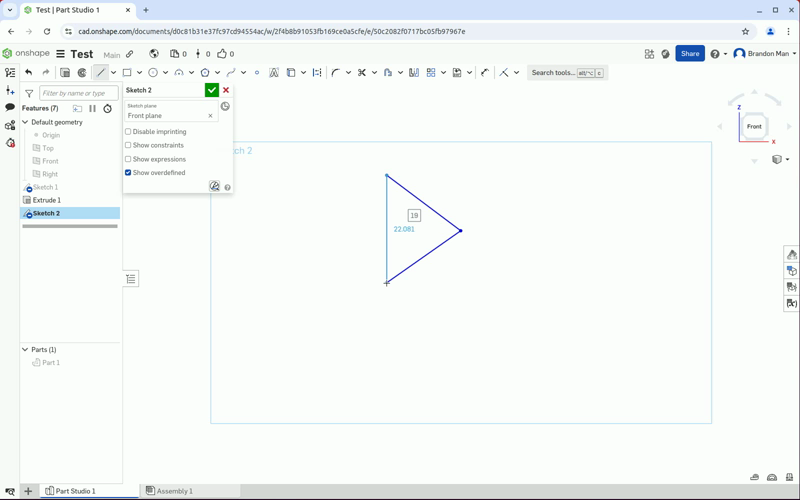
key(esc)
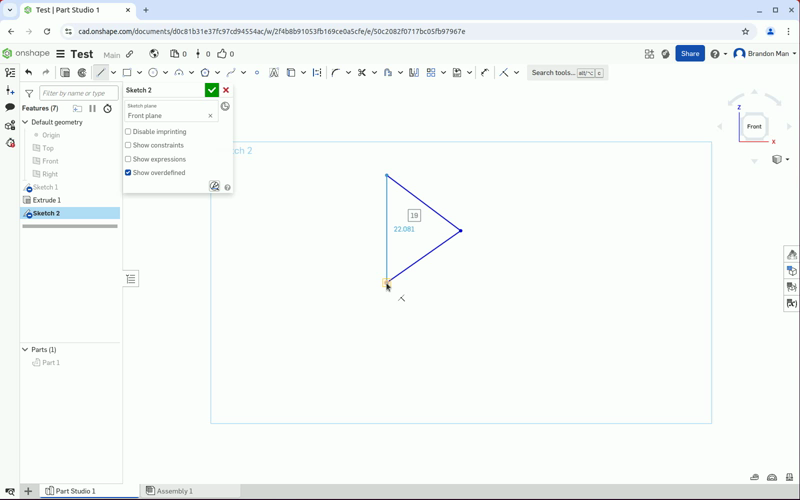
mouse_move(447, 229)
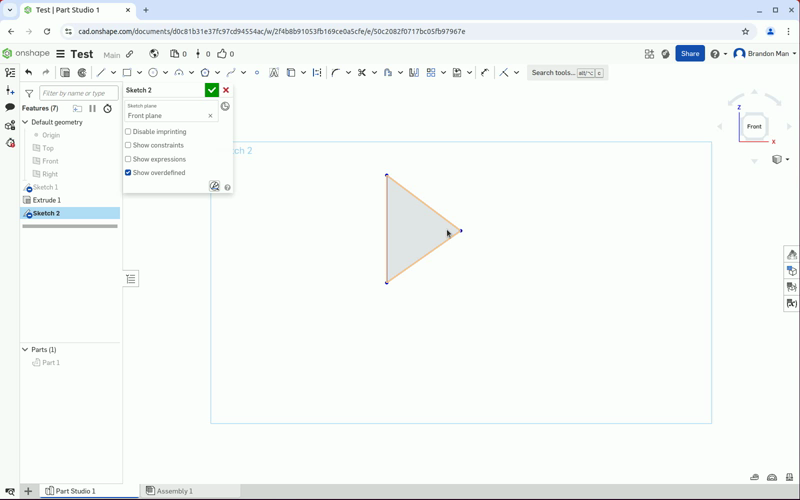
click(447, 229)
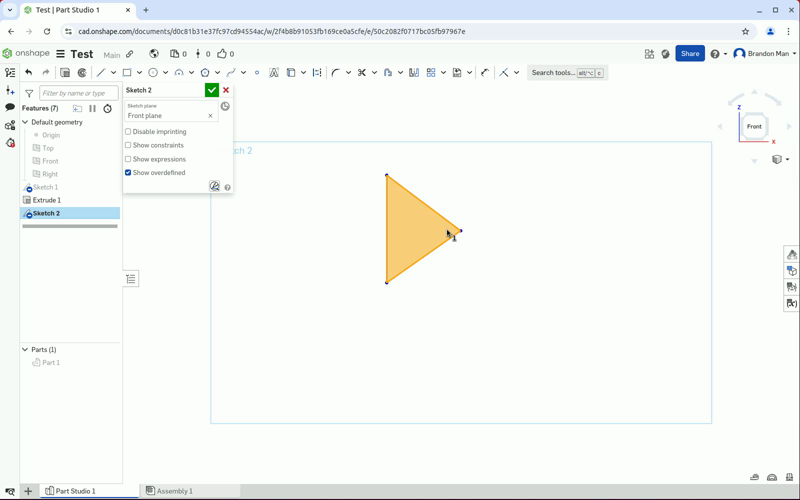
mouse_move(73, 352)
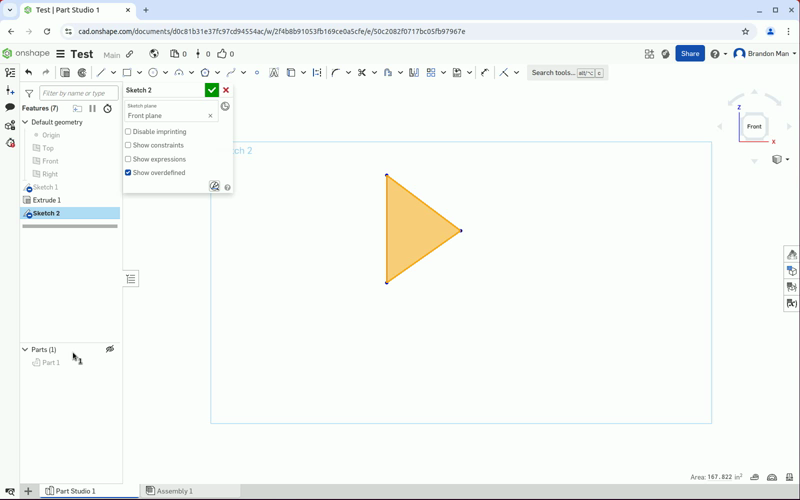
key(shift+y)
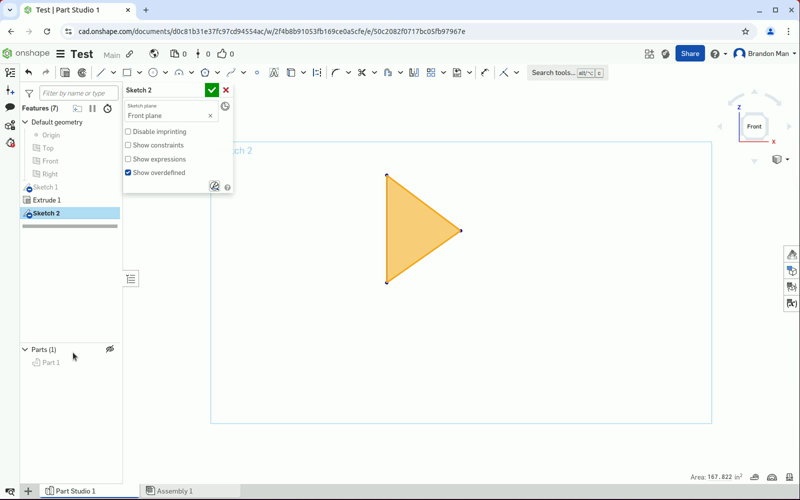
key(shift+e)
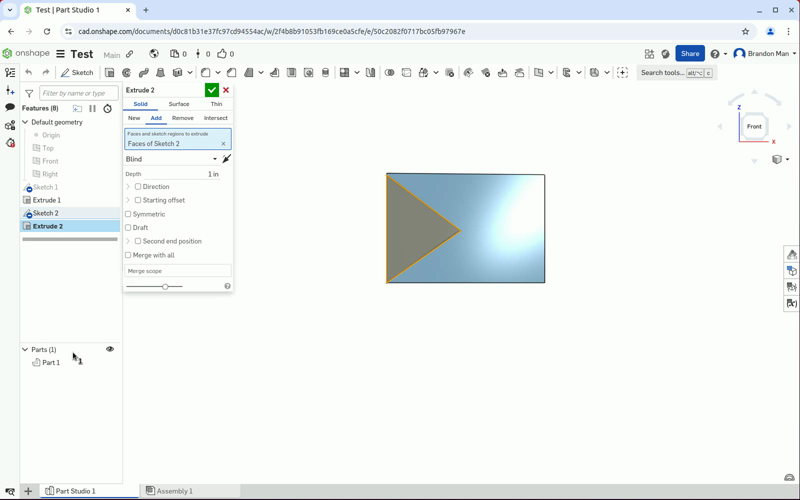
mouse_move(143, 106)
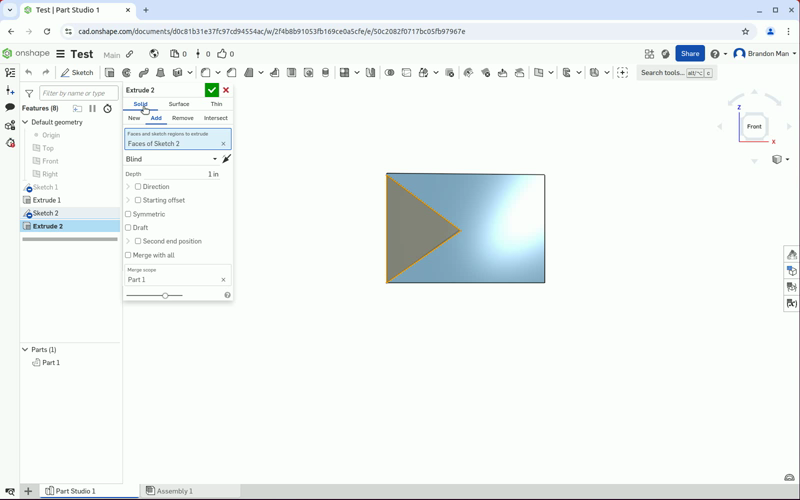
click(143, 106)
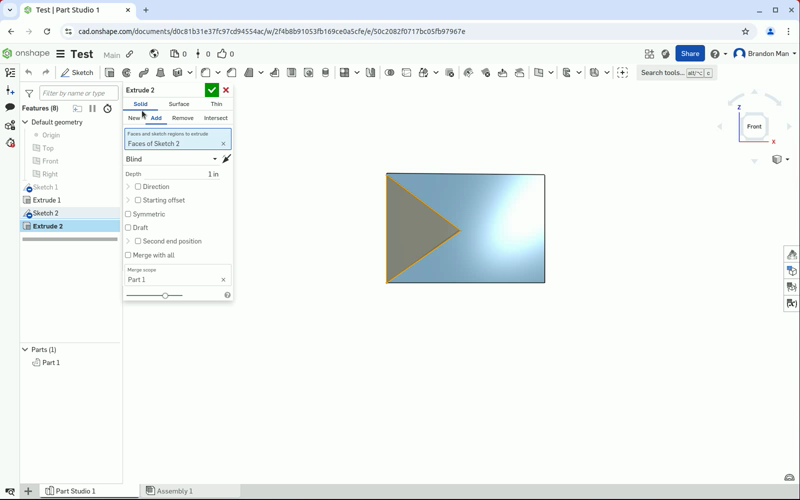
mouse_move(137, 120)
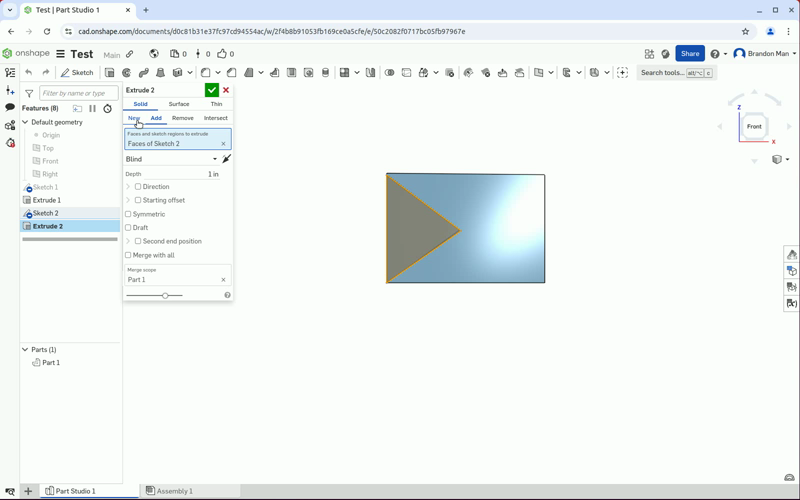
click(137, 120)
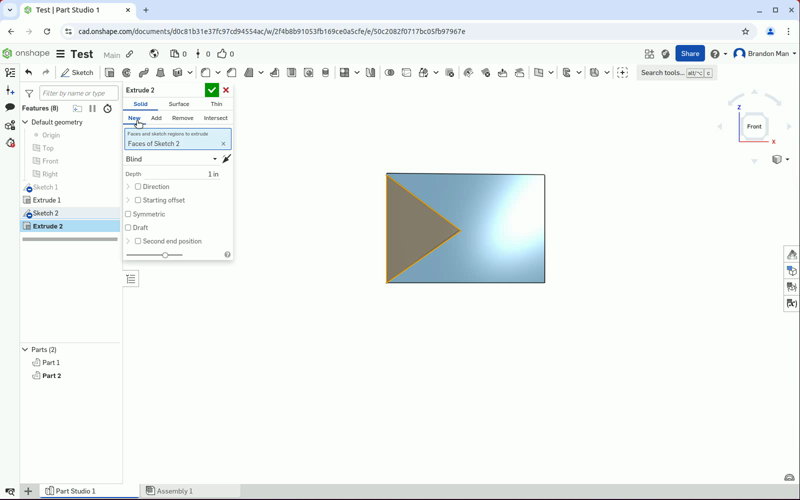
key(tab, 4)
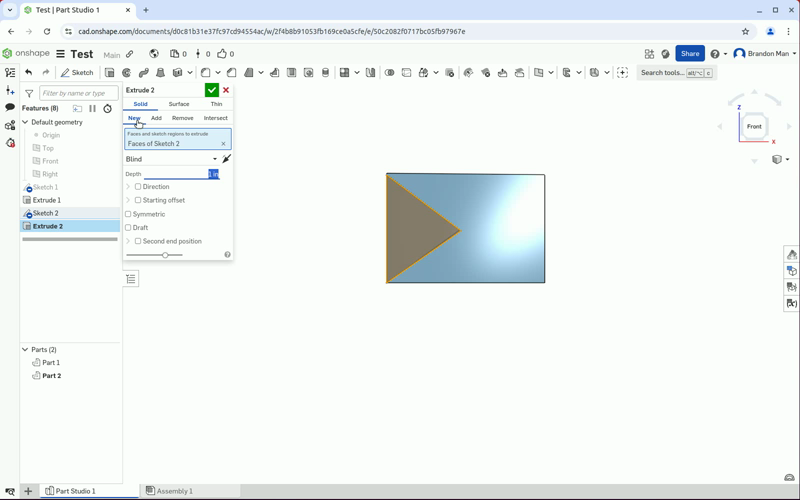
text(-23.108)
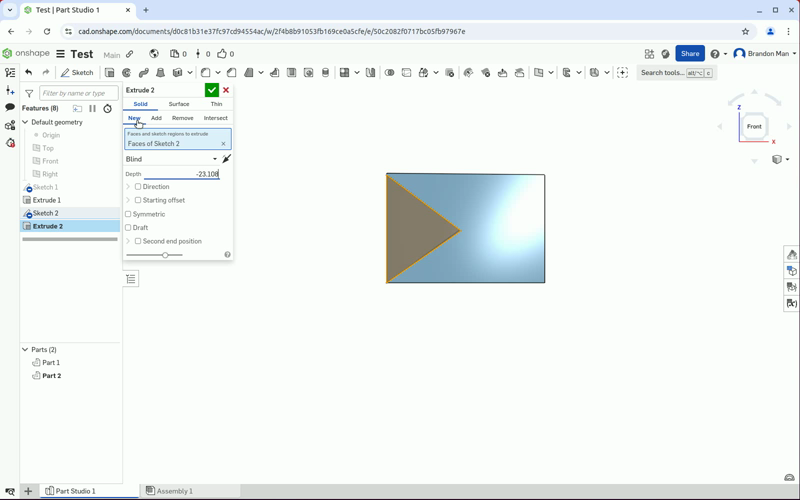
key(enter)
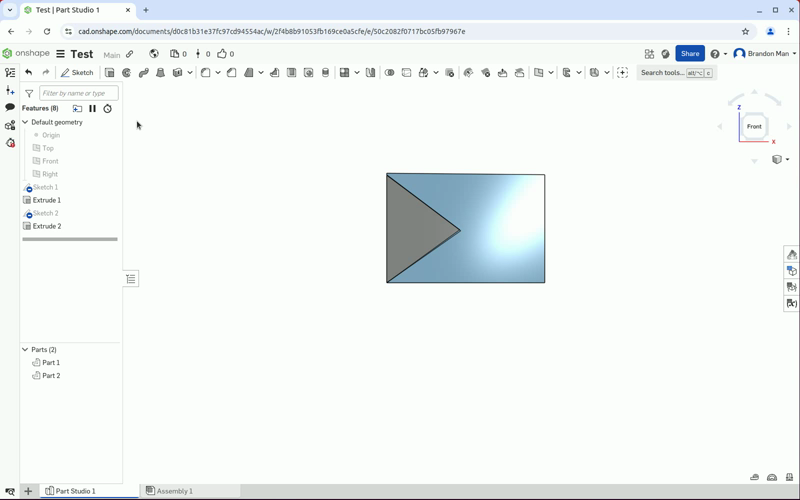
key(shift+h)
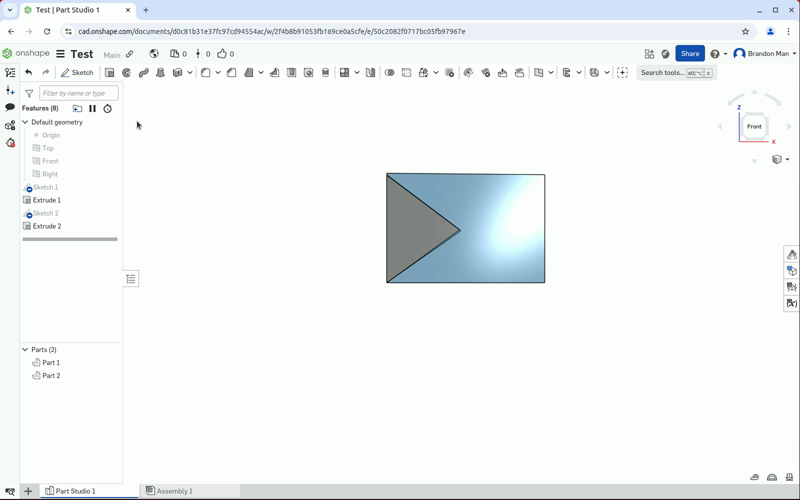
key(shift+h)
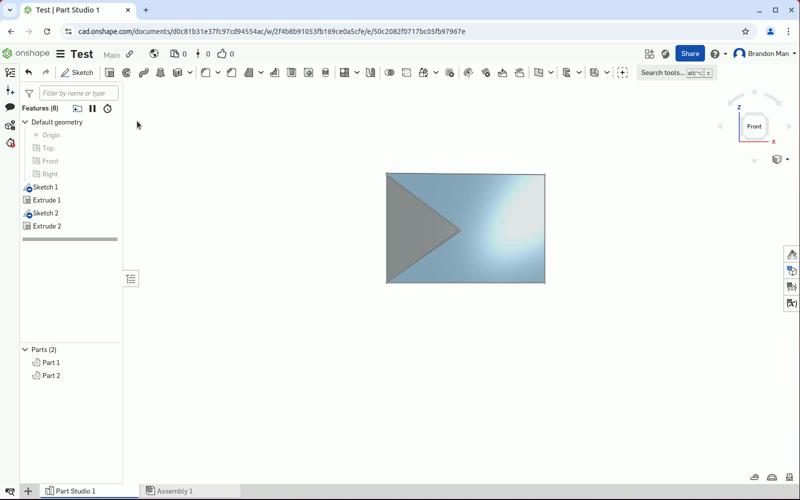
key(shift+7)
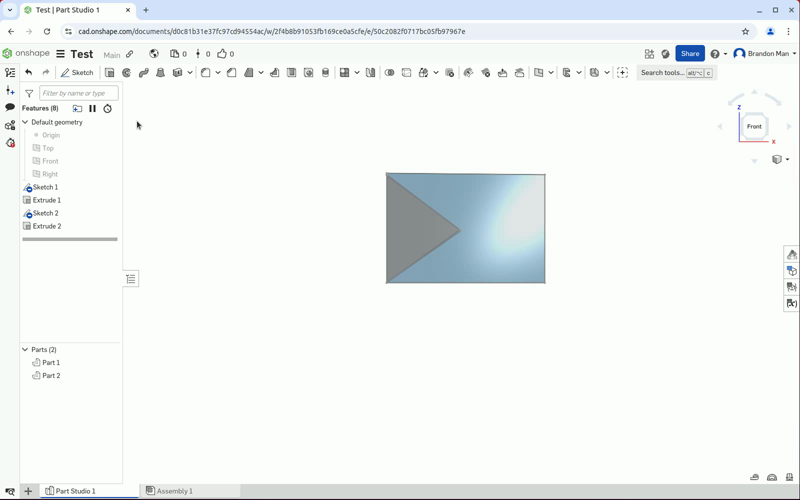
key(left, 2)
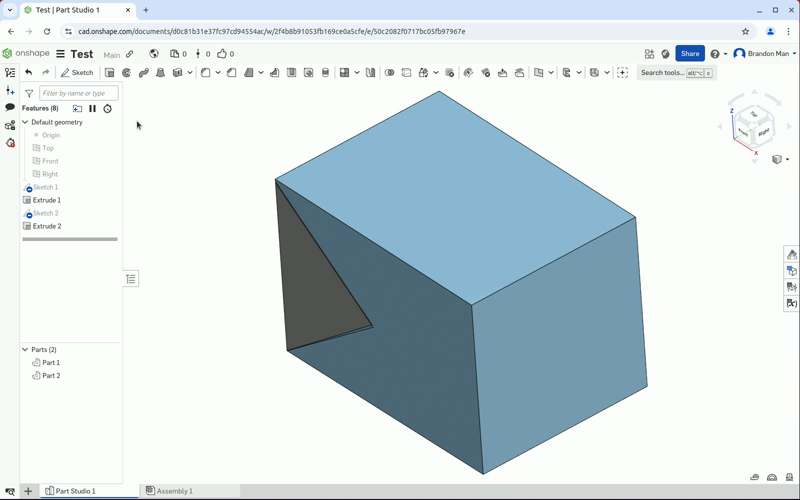
key(down, 2)
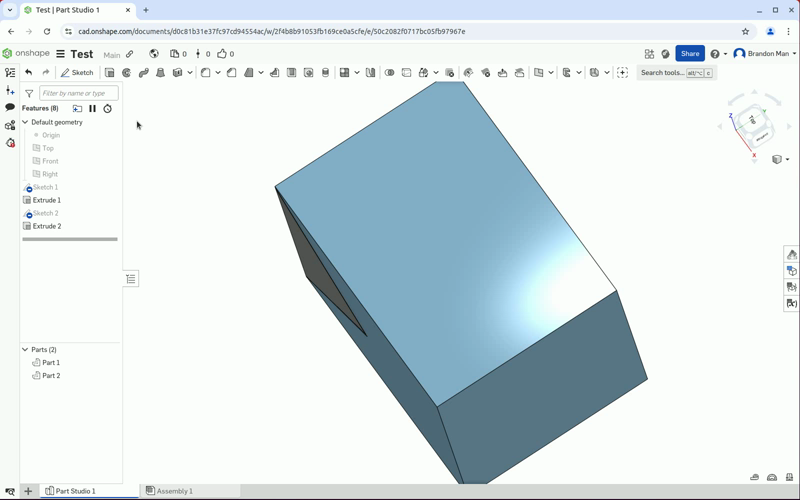
key(up, 2)
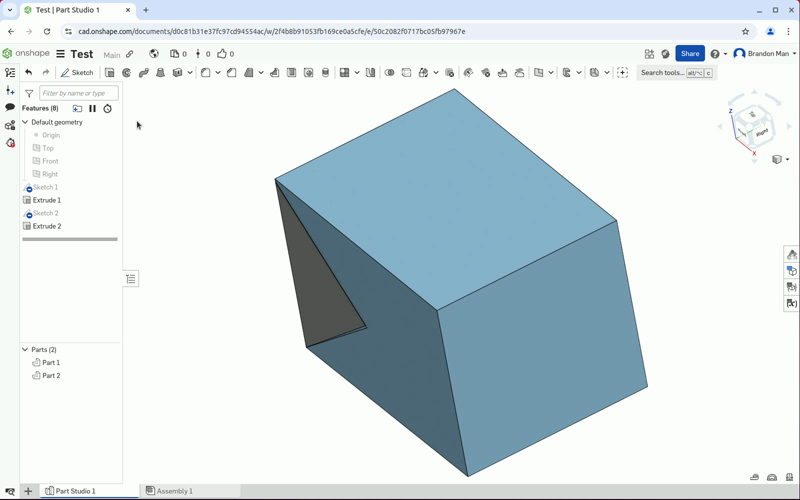
key(right, 2)
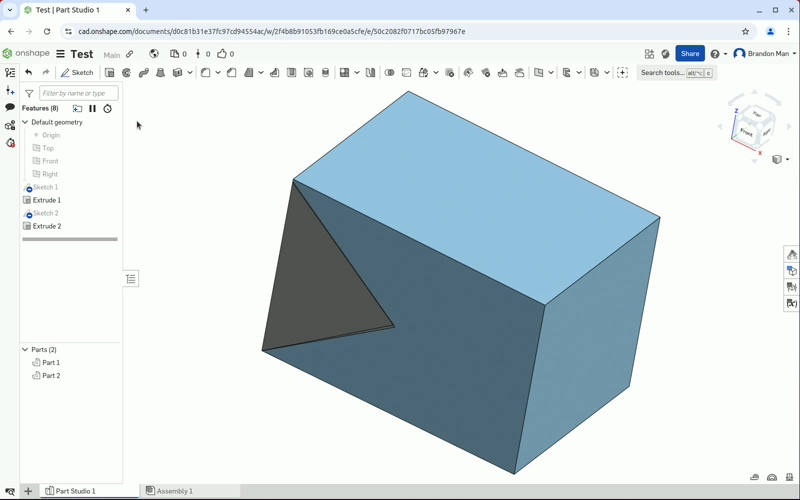
mouse_move(73, 189)
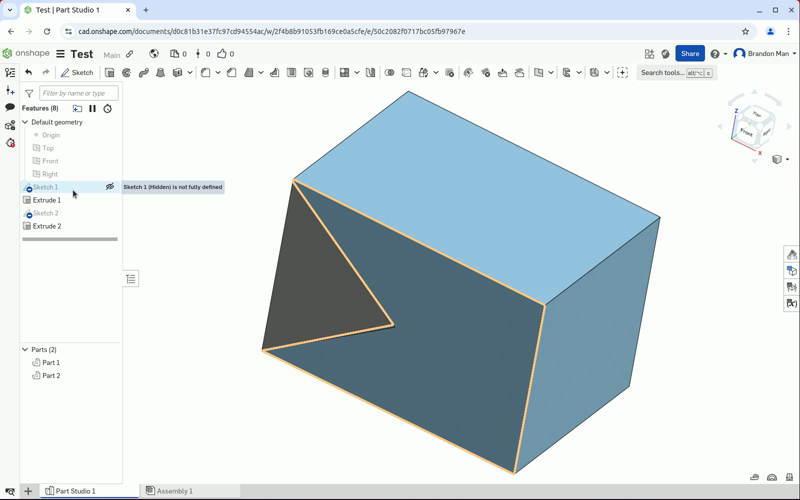
click(73, 189)